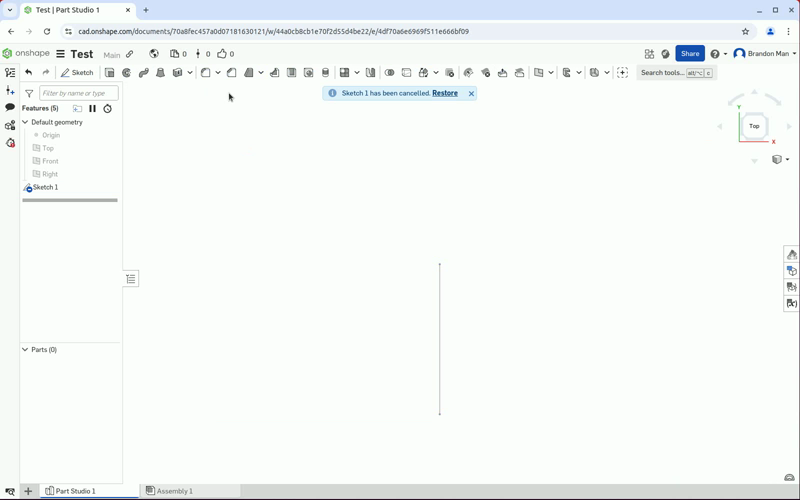
key(shift+h)
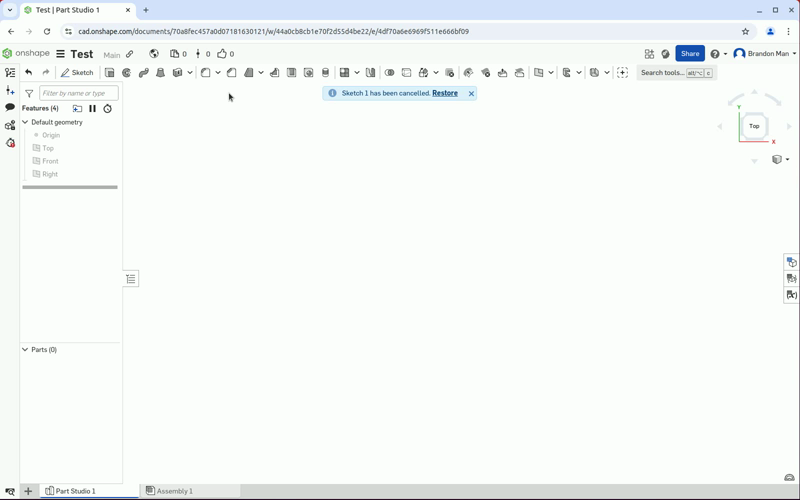
mouse_move(73, 352)
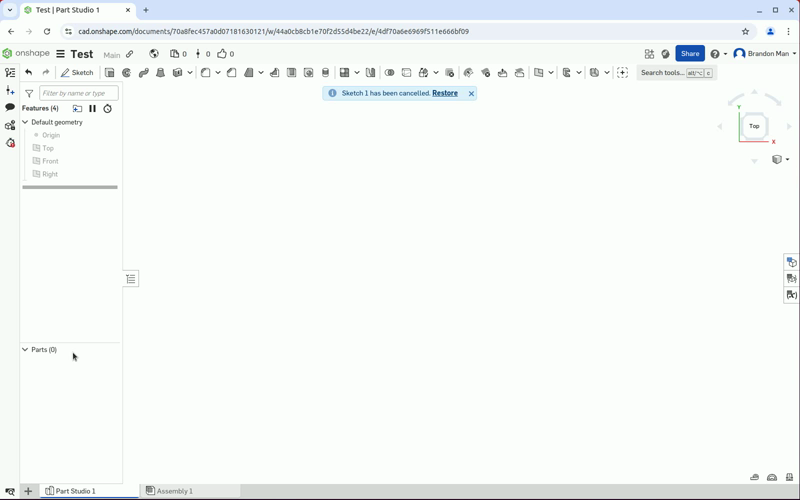
key(y)
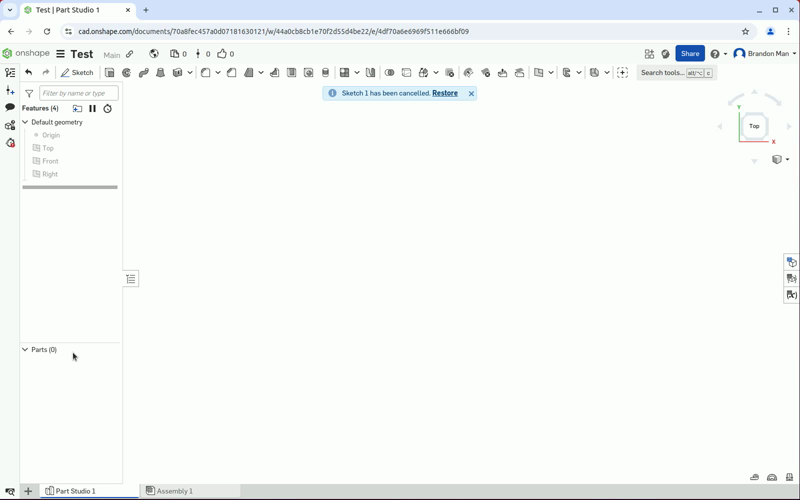
key(shift+p)
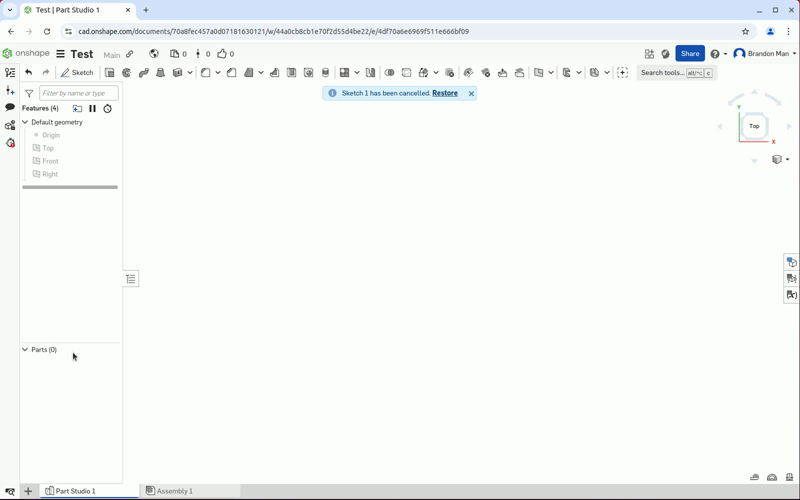
key(space)
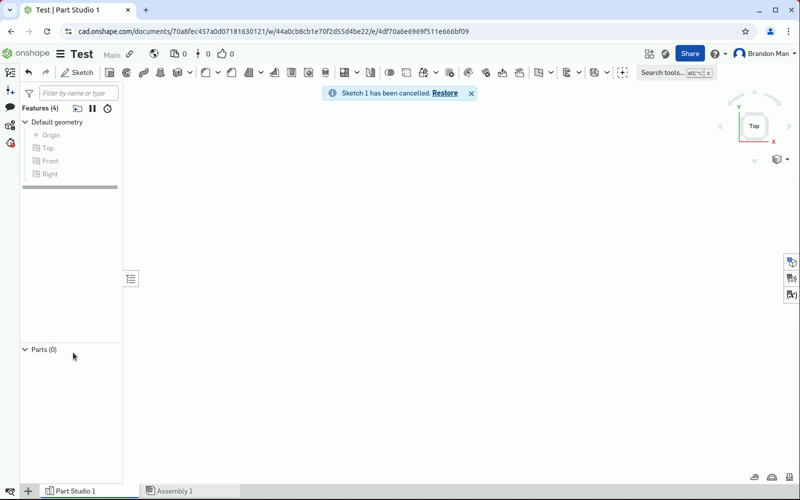
key_down(shift)
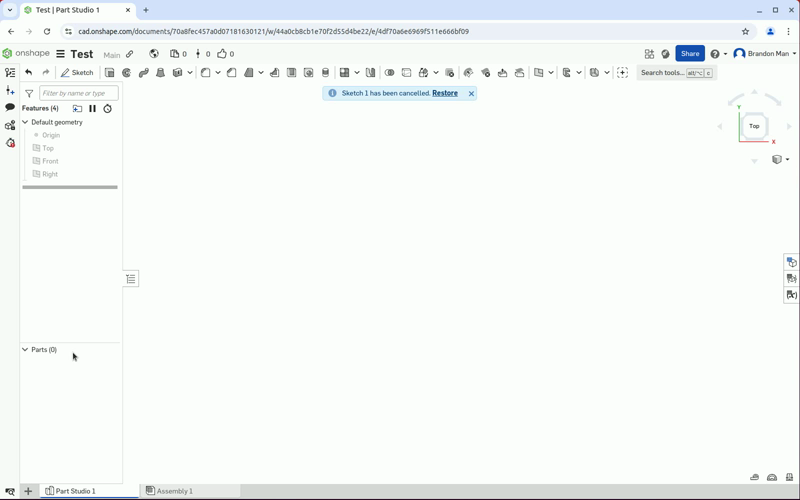
key(up)
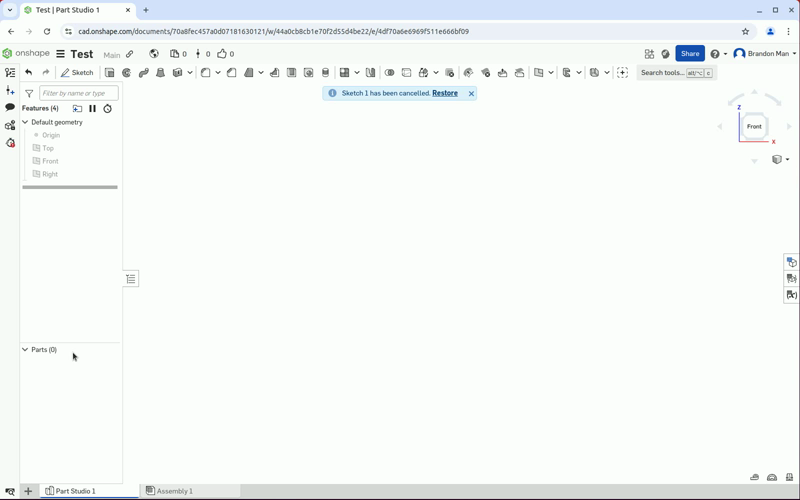
key_up(shift)
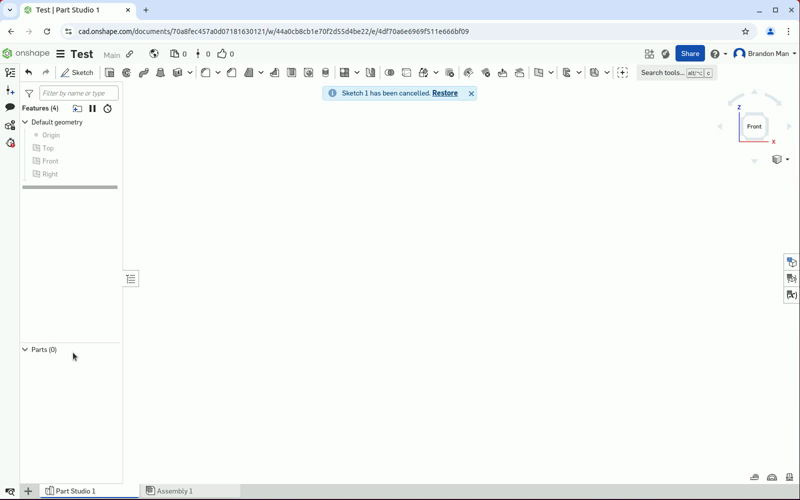
mouse_move(73, 352)
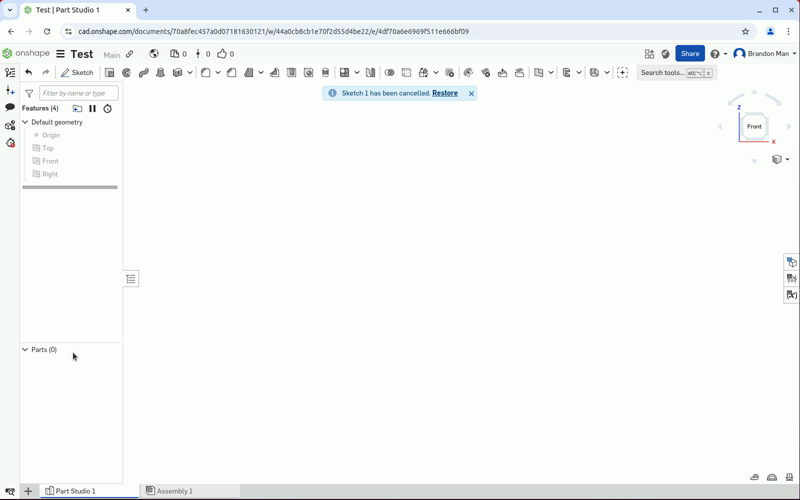
key(shift+y)
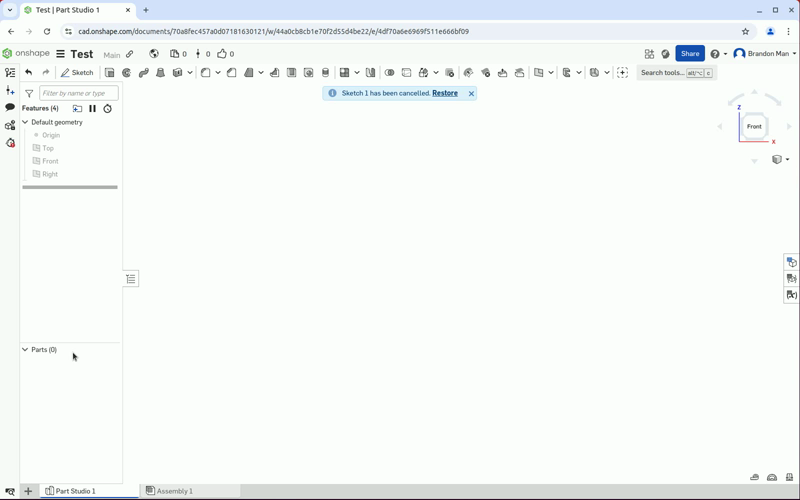
key(shift+s)
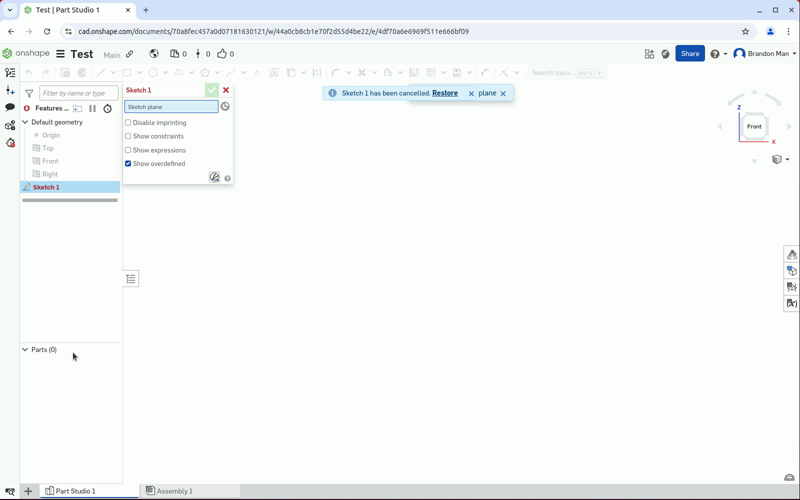
mouse_move(73, 163)
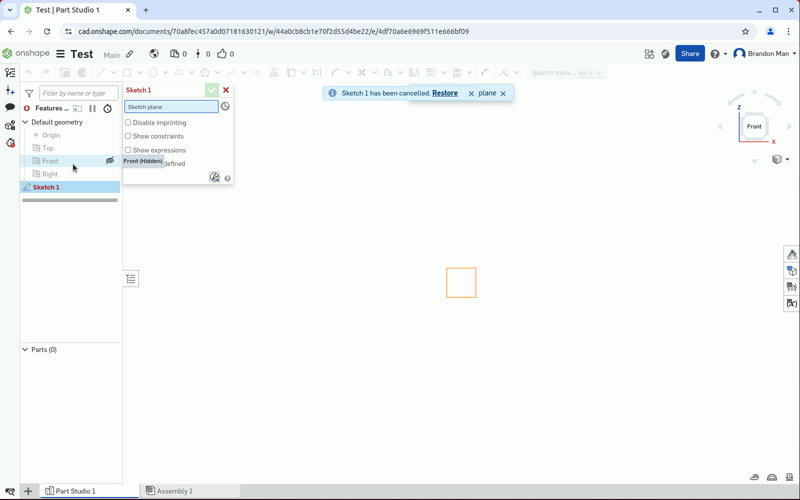
click(73, 163)
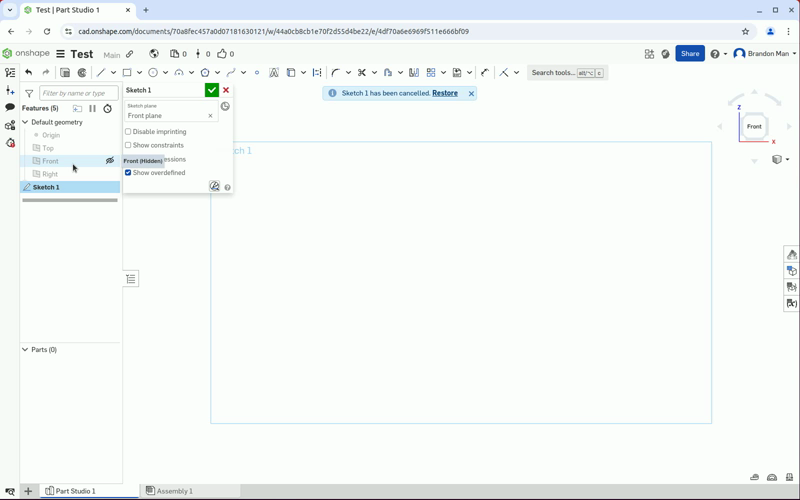
mouse_move(73, 352)
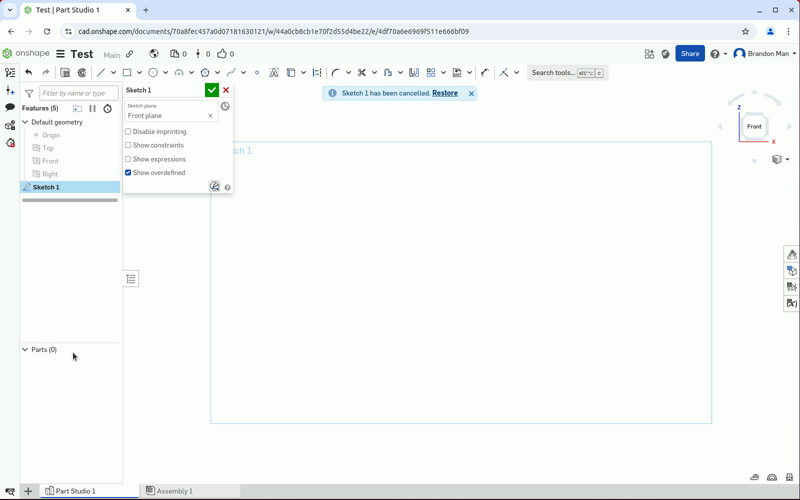
key(y)
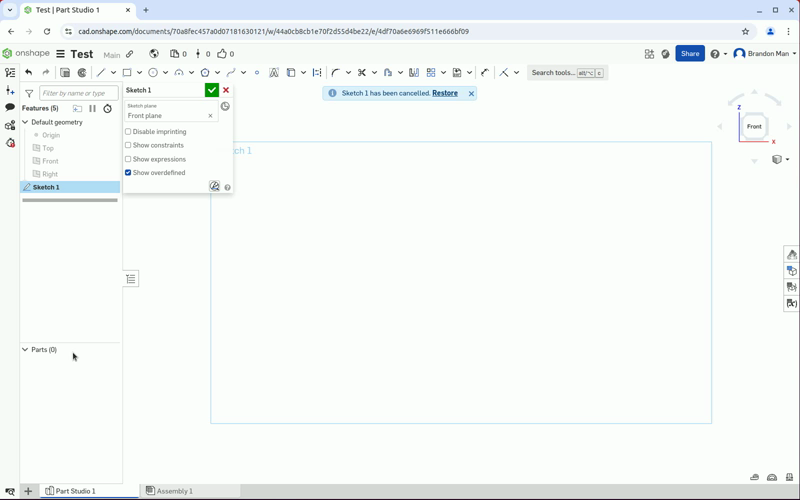
key(l)
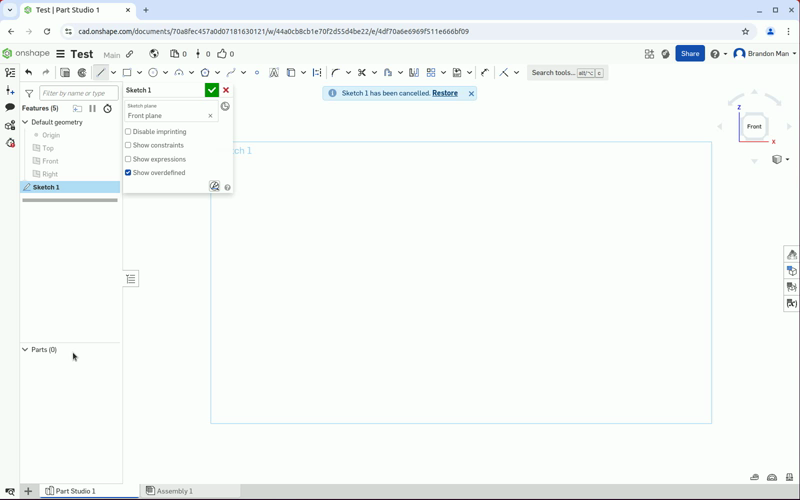
key_down(shift)
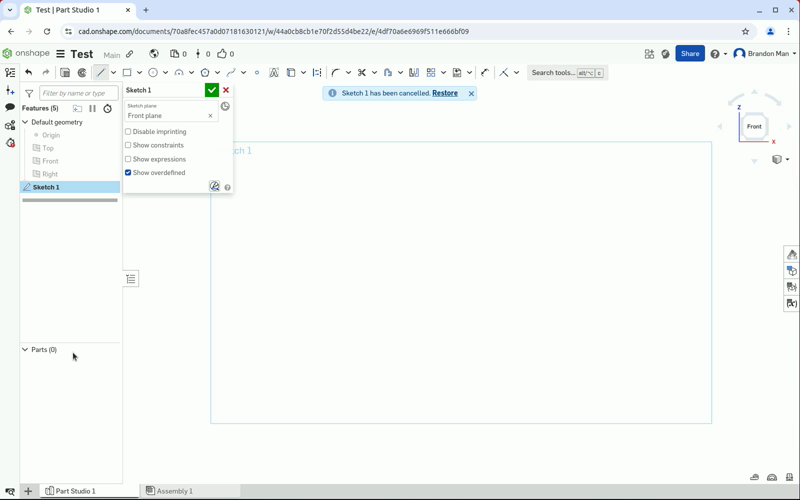
mouse_move(460, 298)
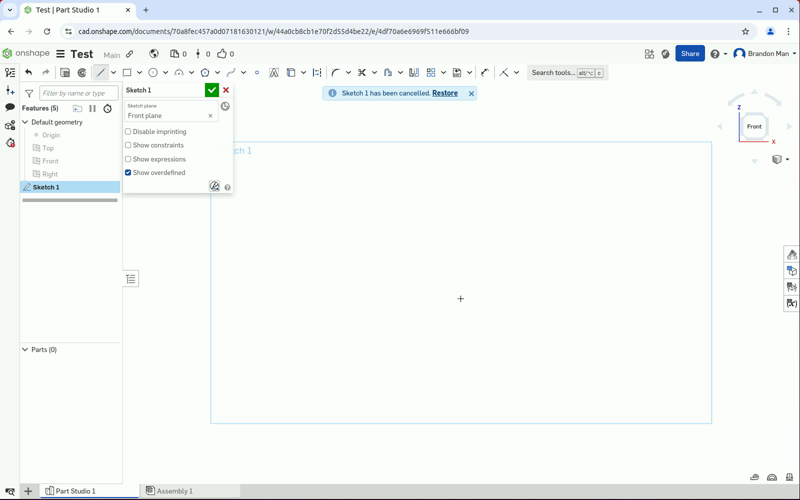
click(460, 298)
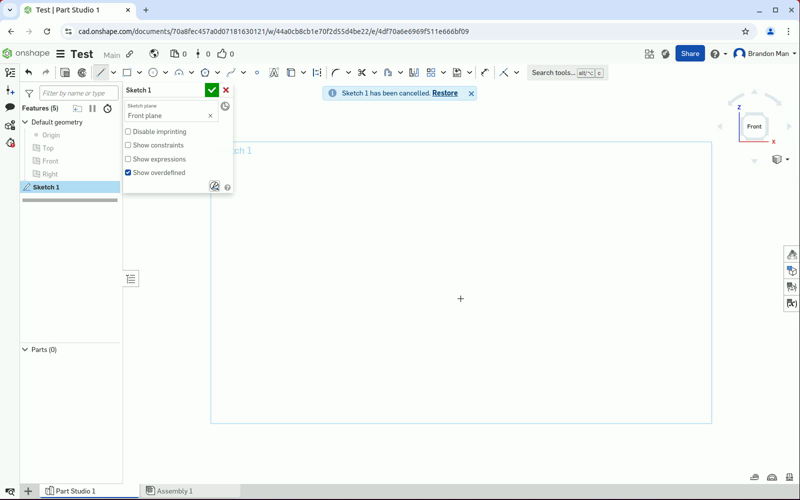
key_up(shift)
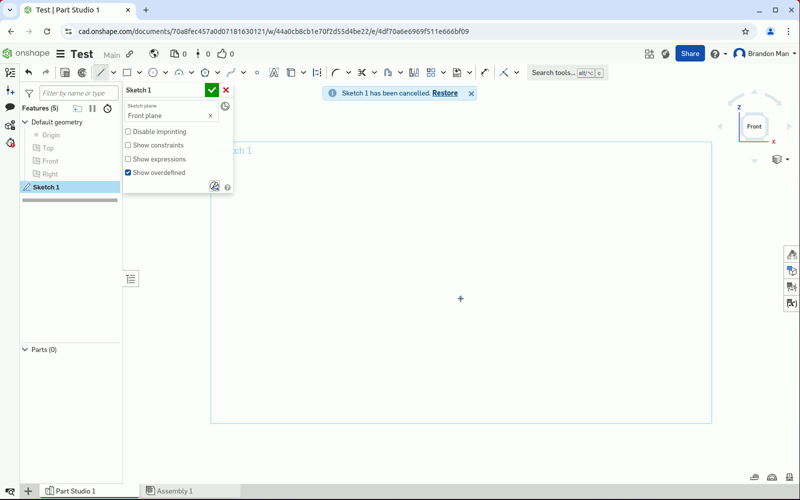
key_down(shift)
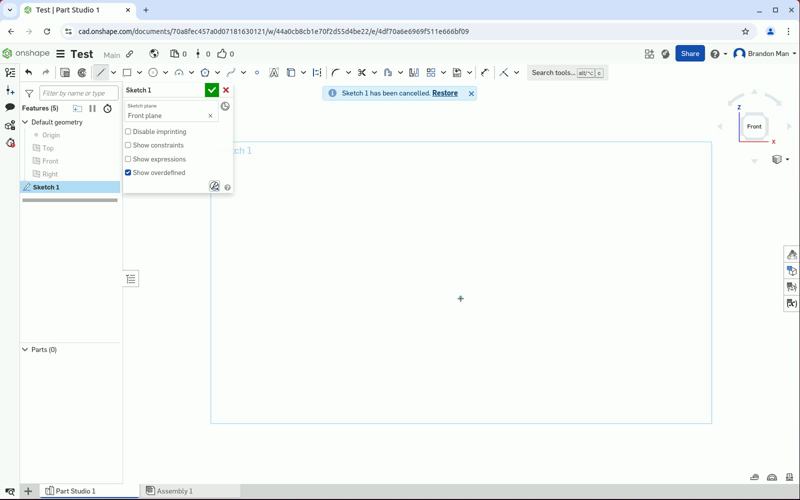
mouse_move(573, 298)
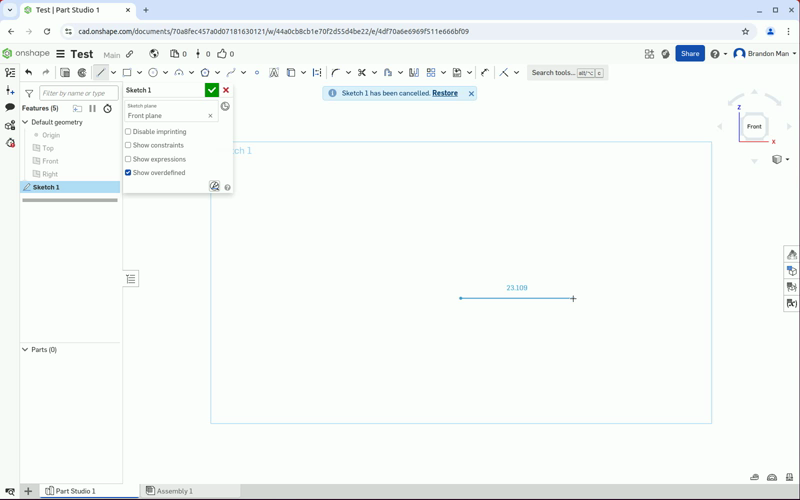
click(573, 298)
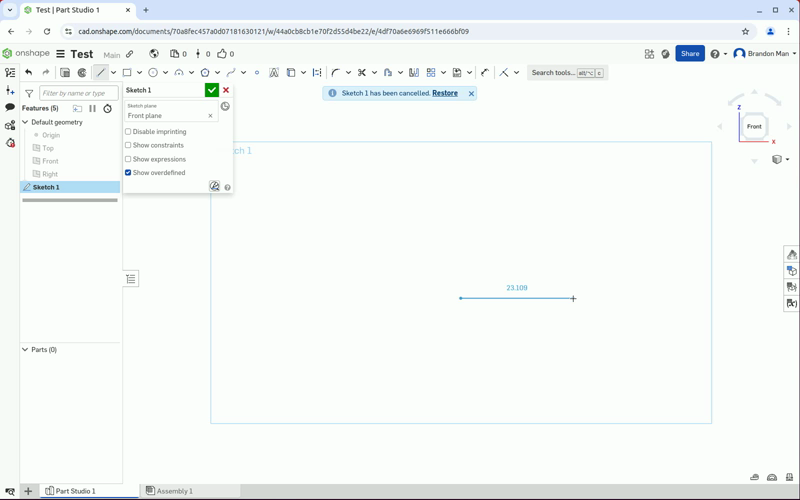
key_up(shift)
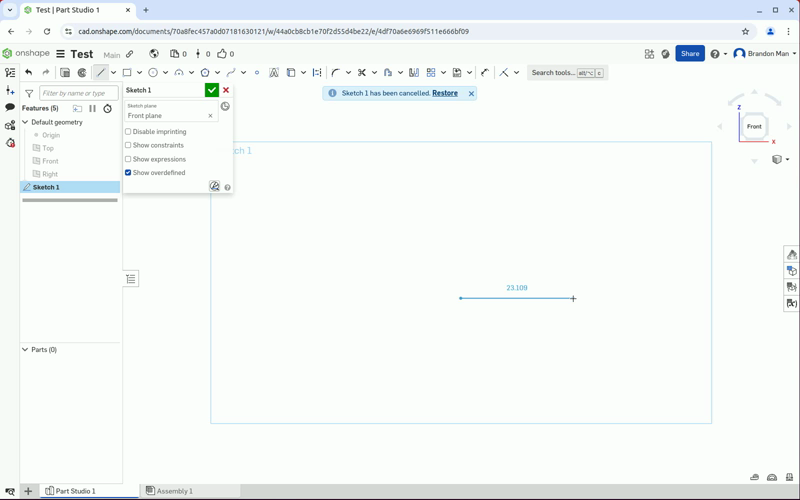
key_down(shift)
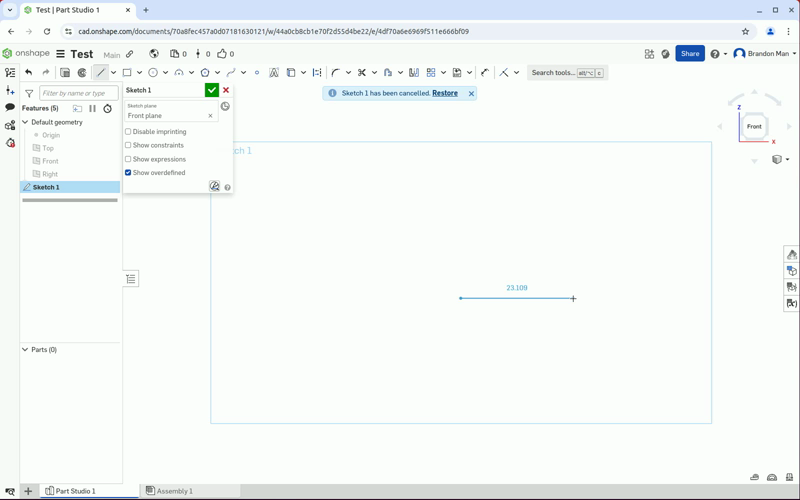
mouse_move(589, 298)
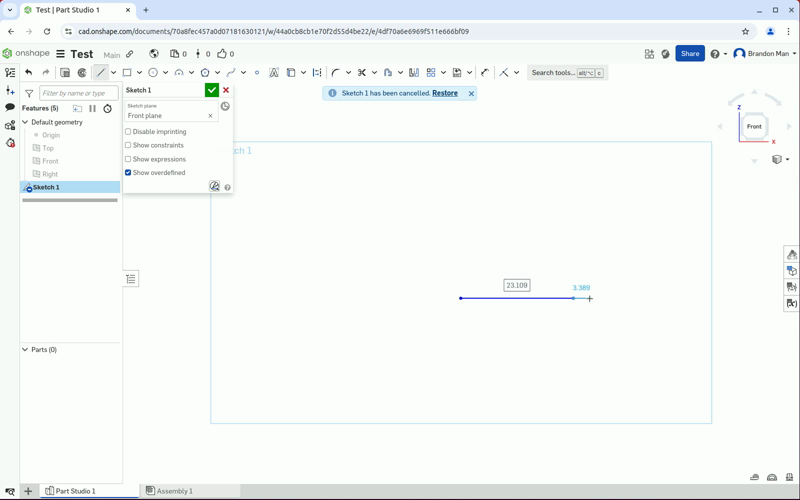
mouse_move(573, 282)
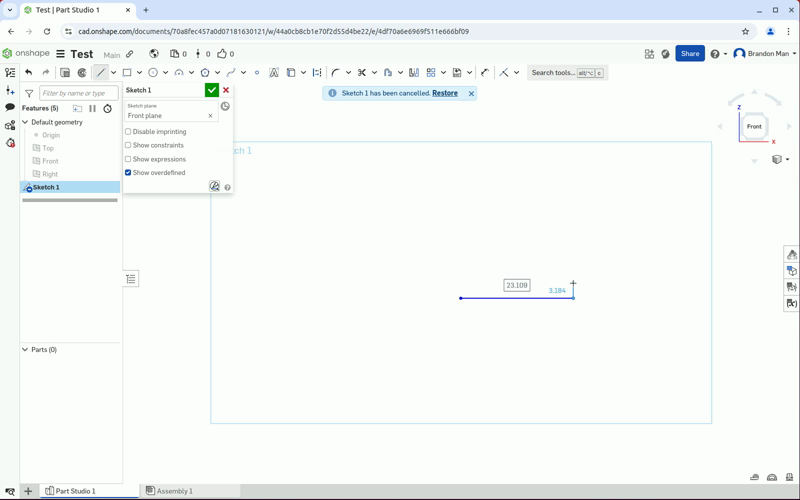
click(573, 282)
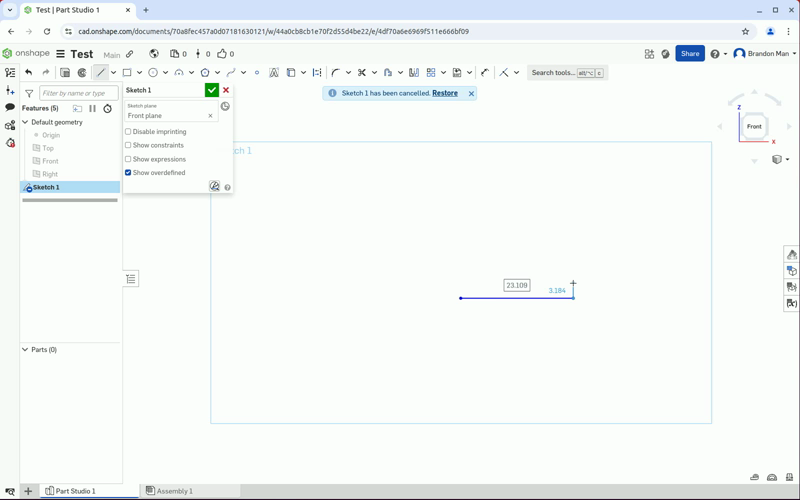
key_up(shift)
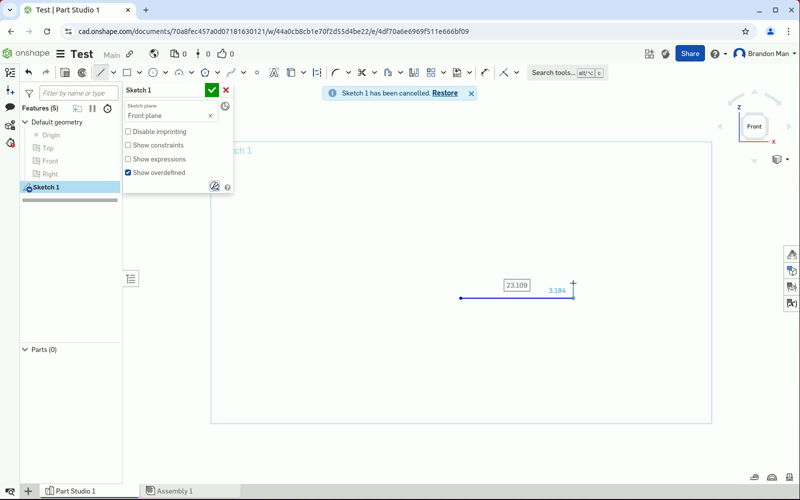
key_down(shift)
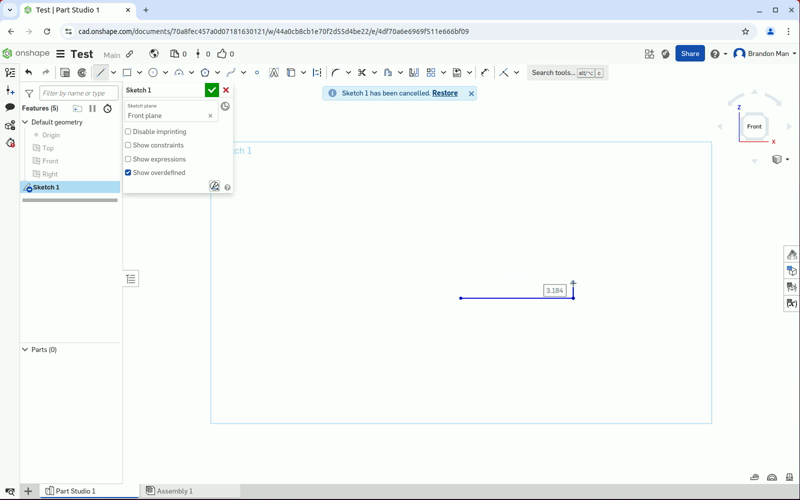
mouse_move(460, 282)
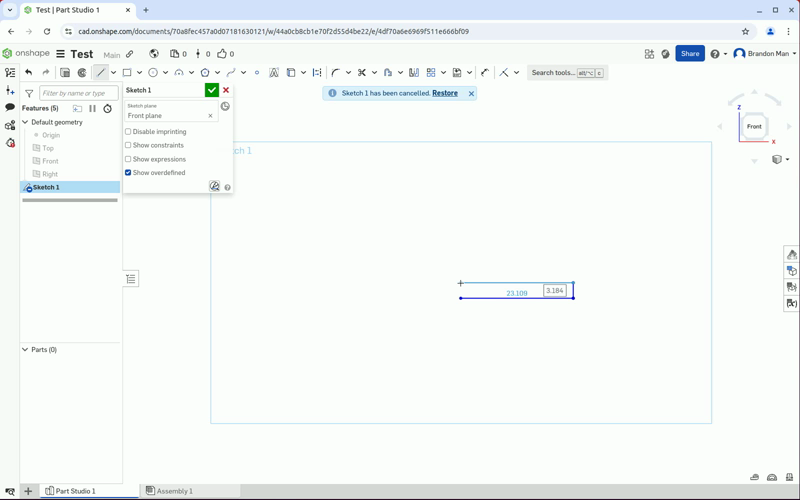
click(460, 282)
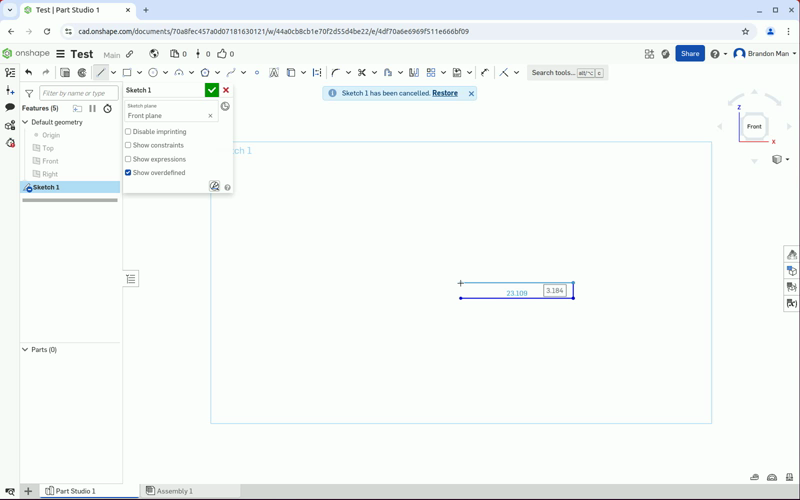
key_up(shift)
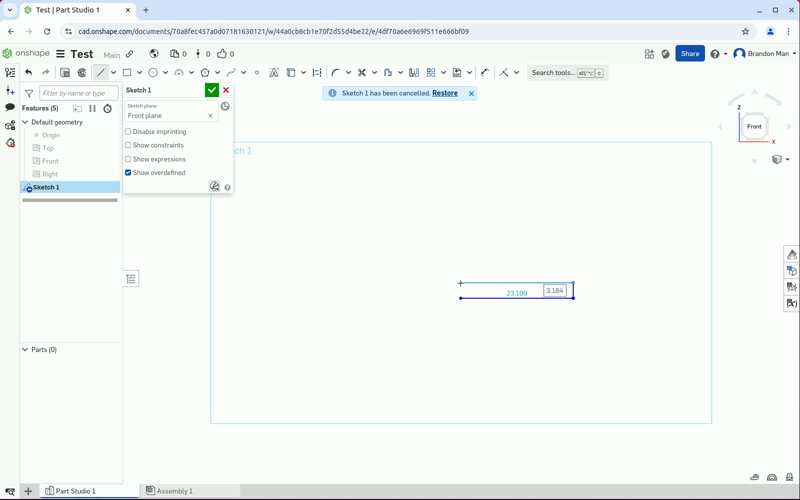
mouse_move(490, 282)
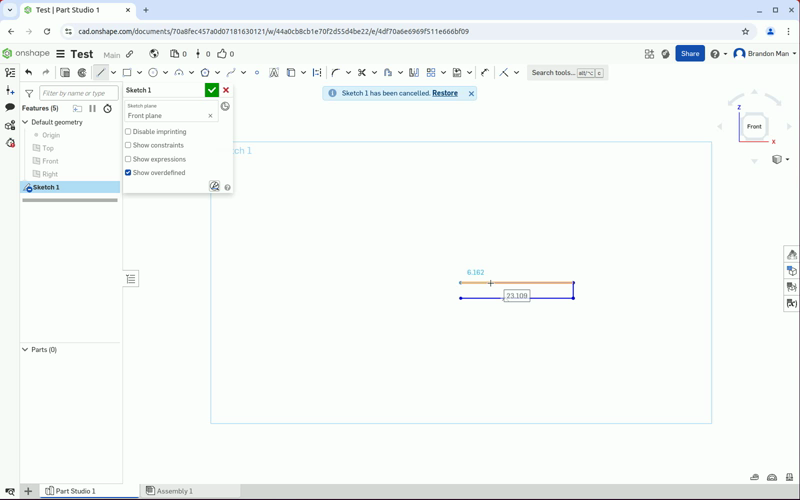
key_down(shift)
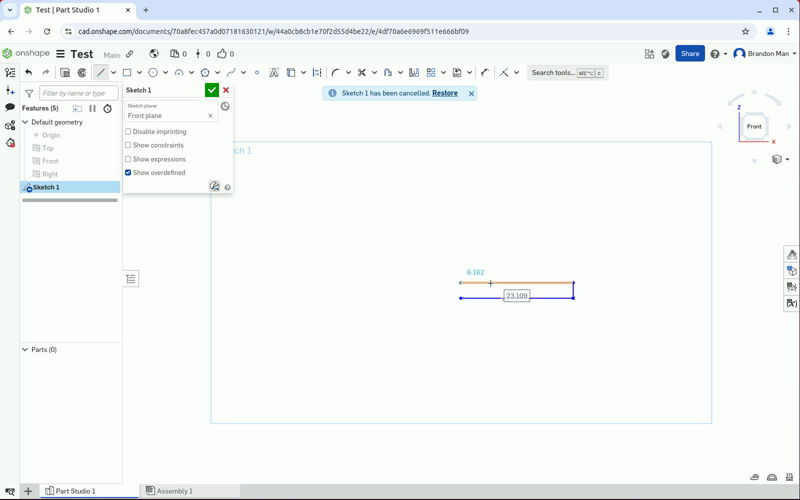
mouse_move(460, 298)
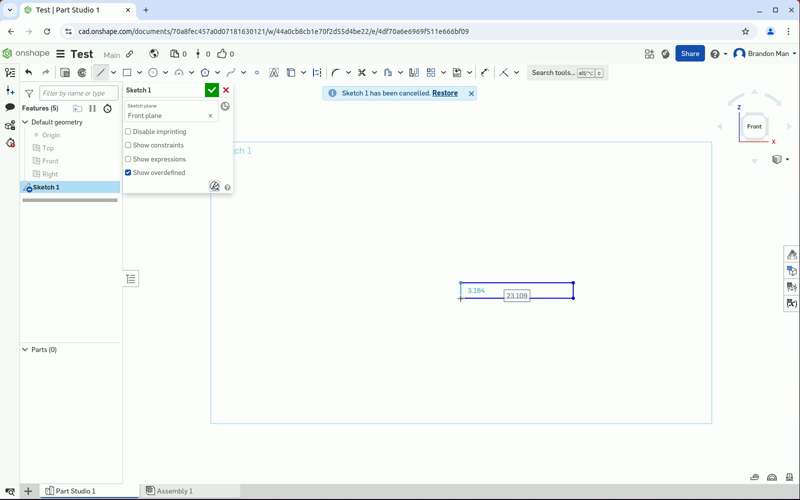
key_up(shift)
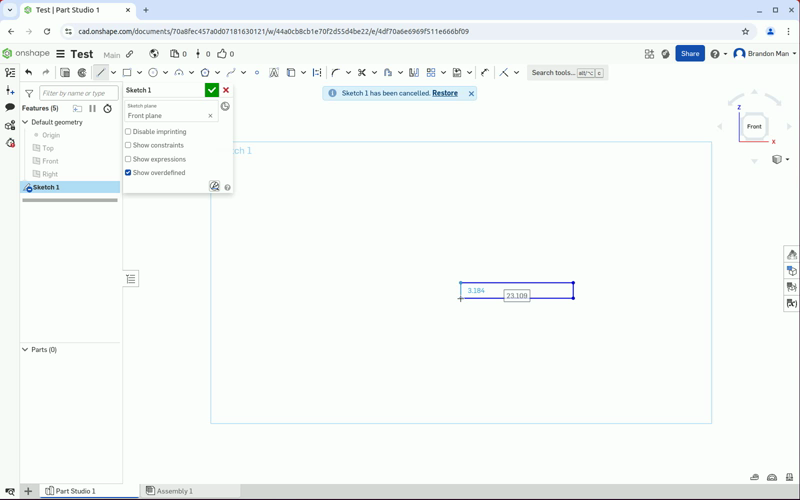
click(460, 298)
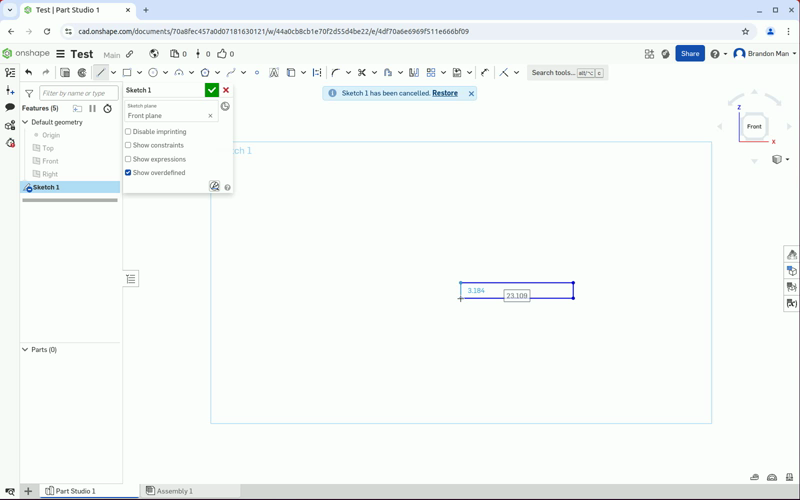
key(esc)
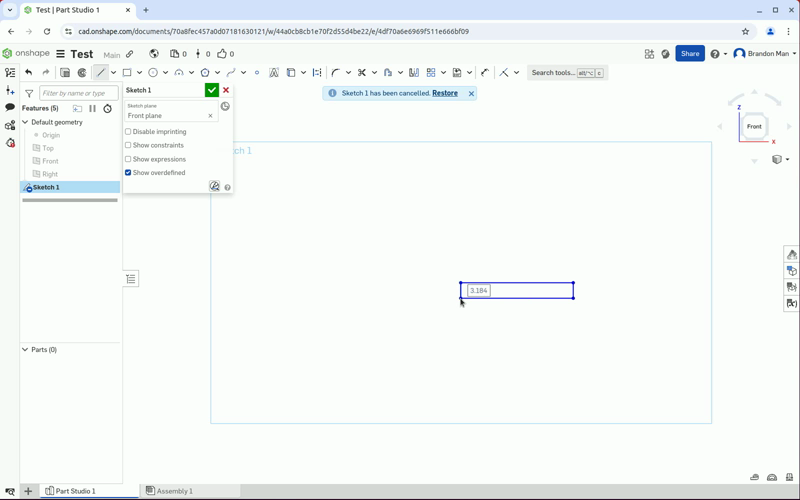
mouse_move(561, 291)
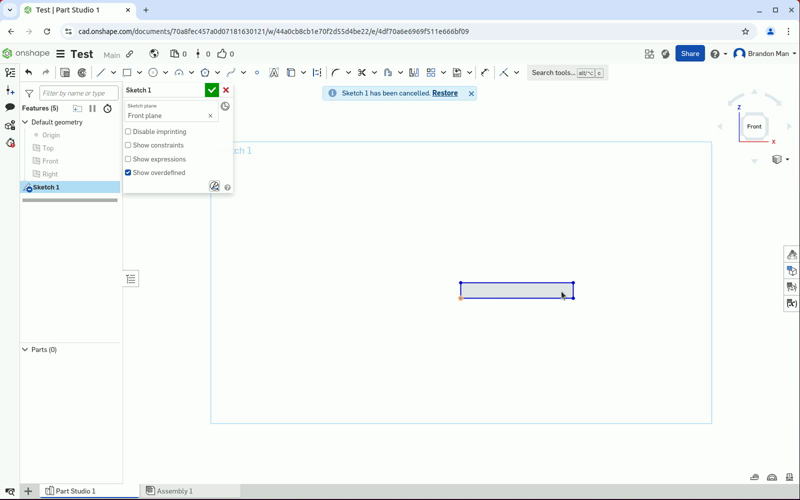
scroll(6)
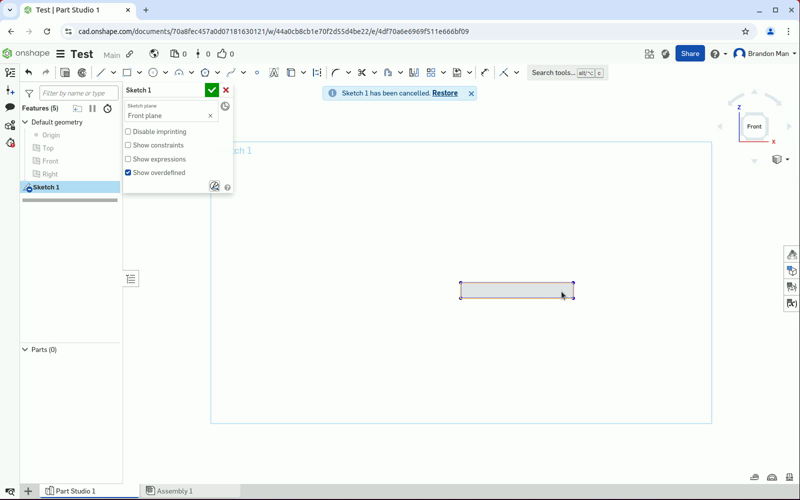
scroll(6)
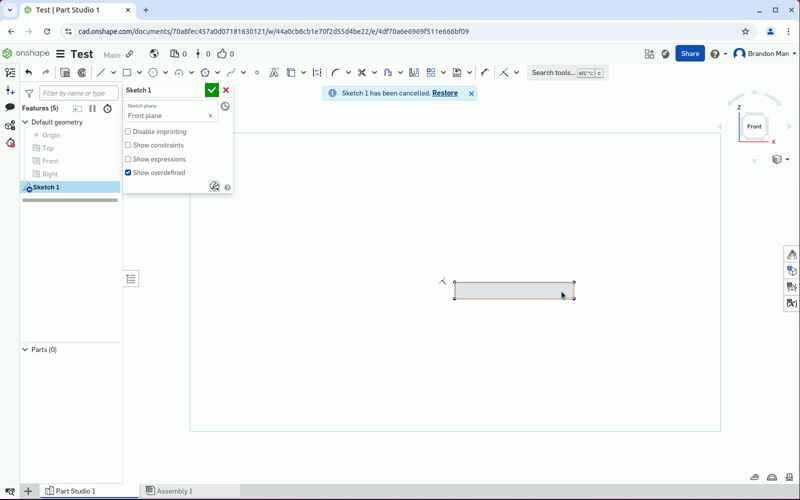
scroll(6)
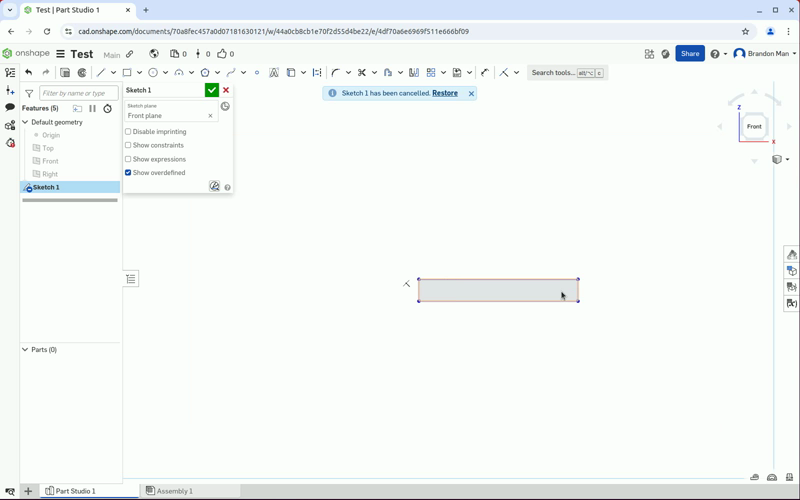
scroll(6)
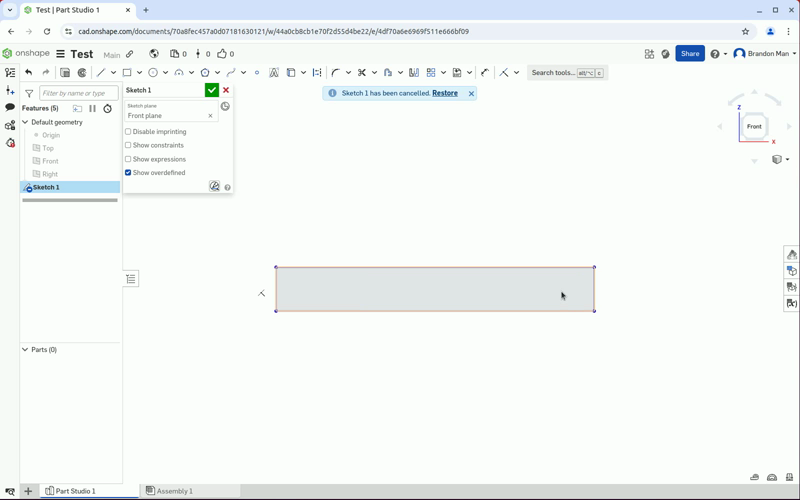
scroll(6)
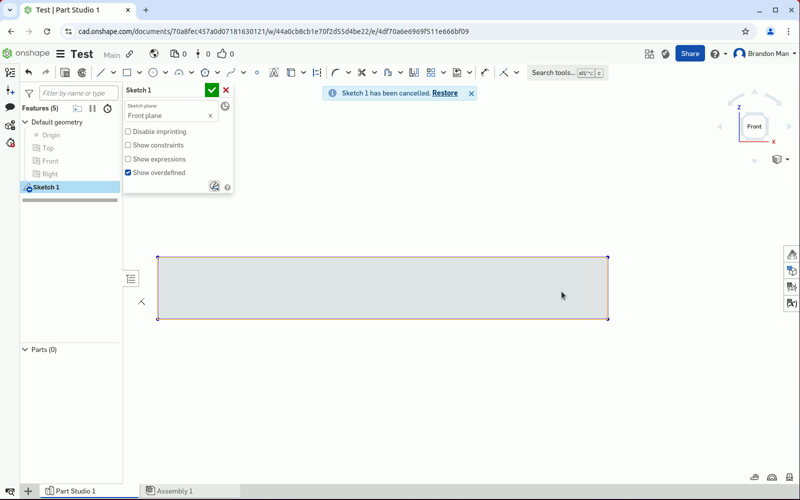
scroll(6)
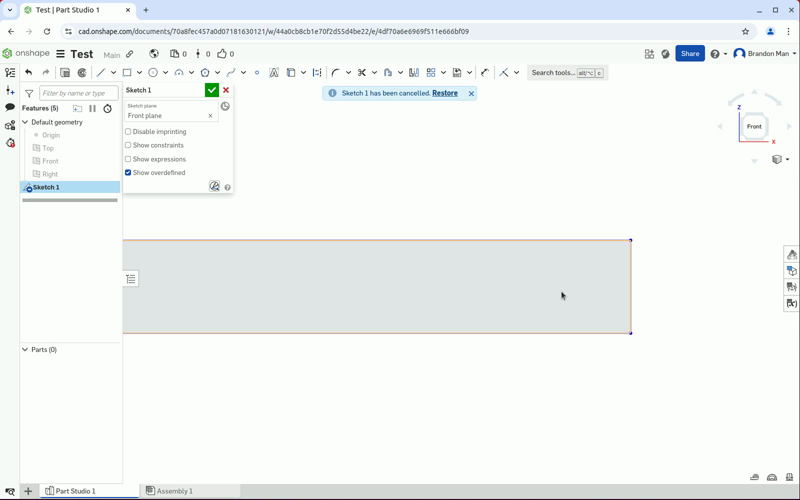
scroll(6)
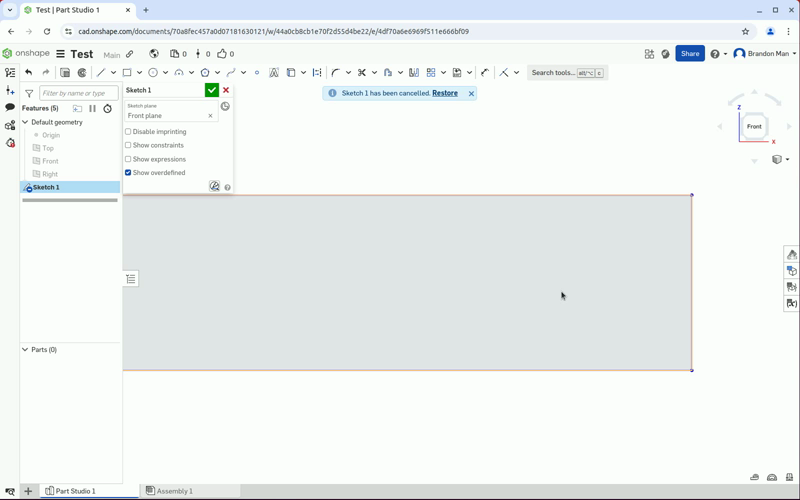
click(561, 291)
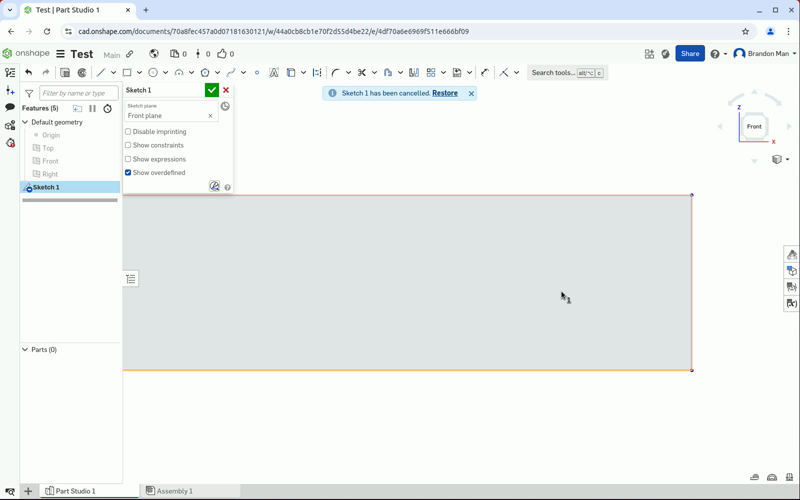
scroll(-6)
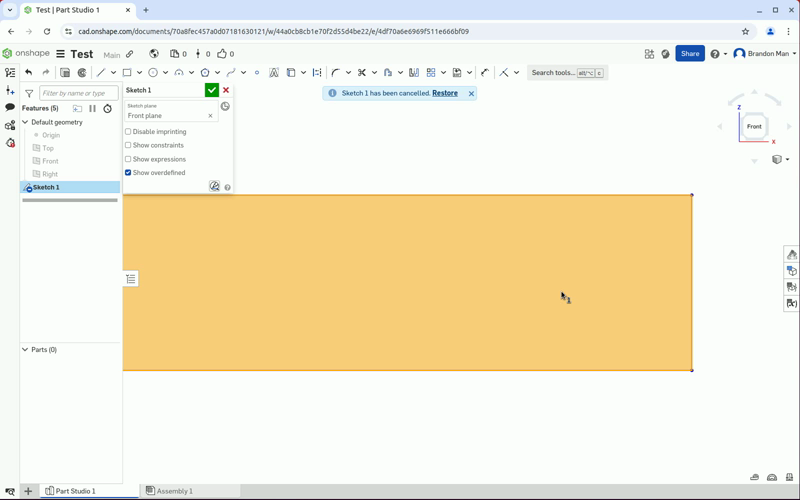
scroll(-6)
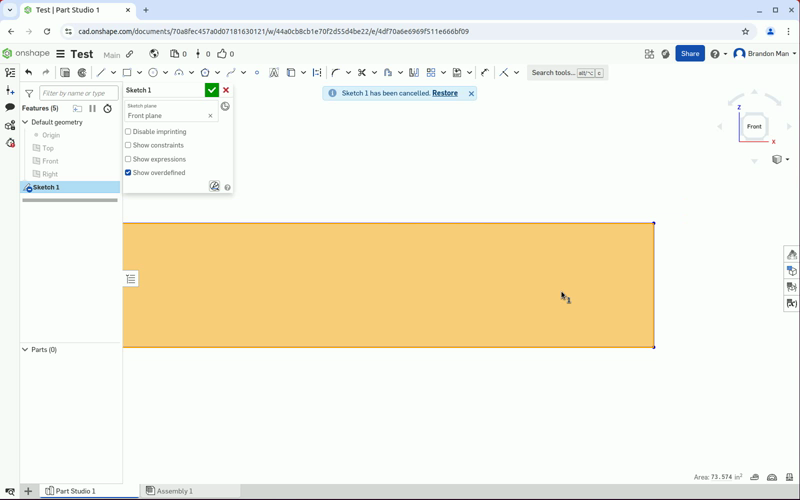
scroll(-6)
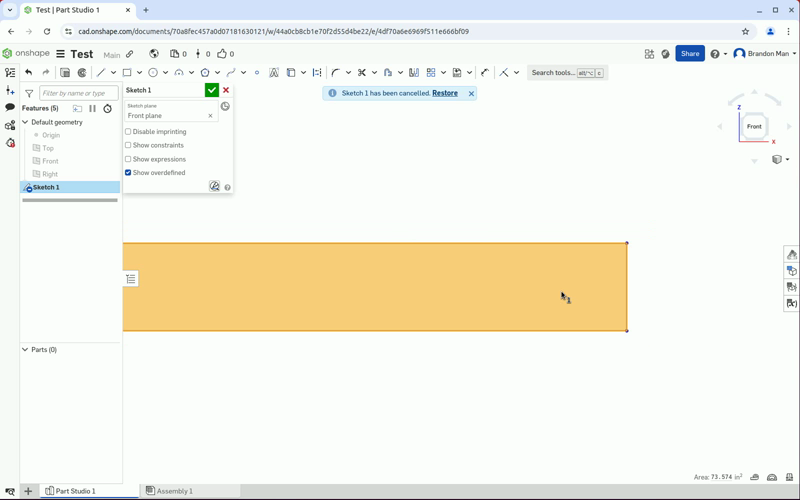
scroll(-6)
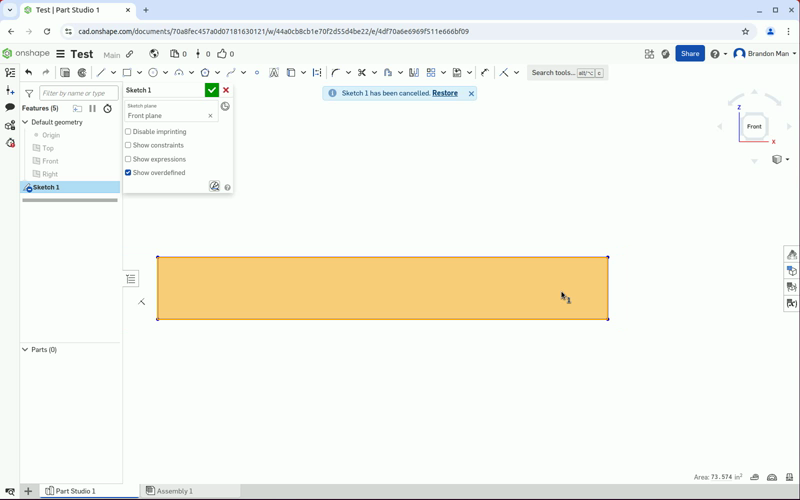
scroll(-6)
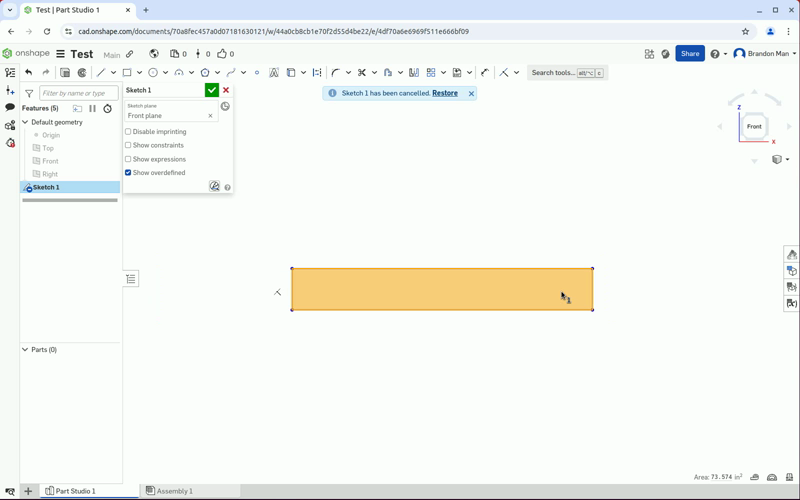
scroll(-6)
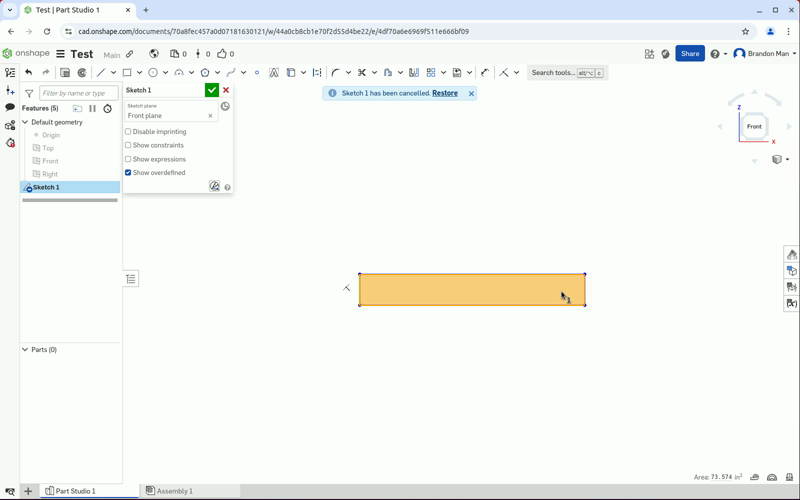
scroll(-6)
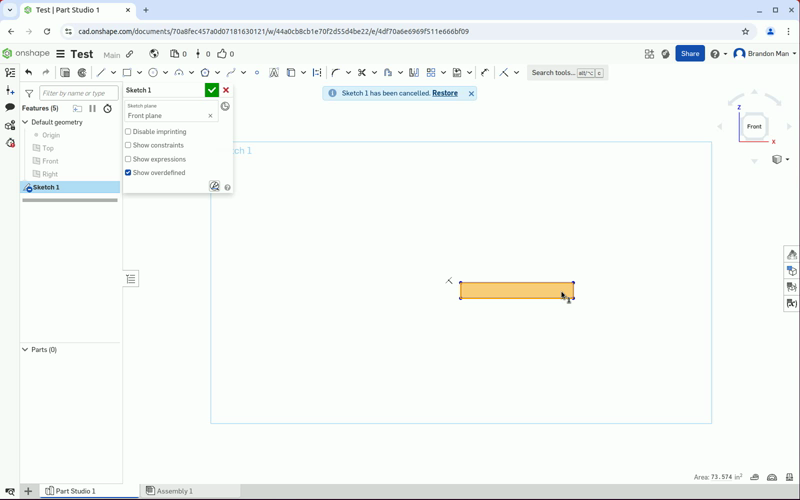
mouse_move(73, 352)
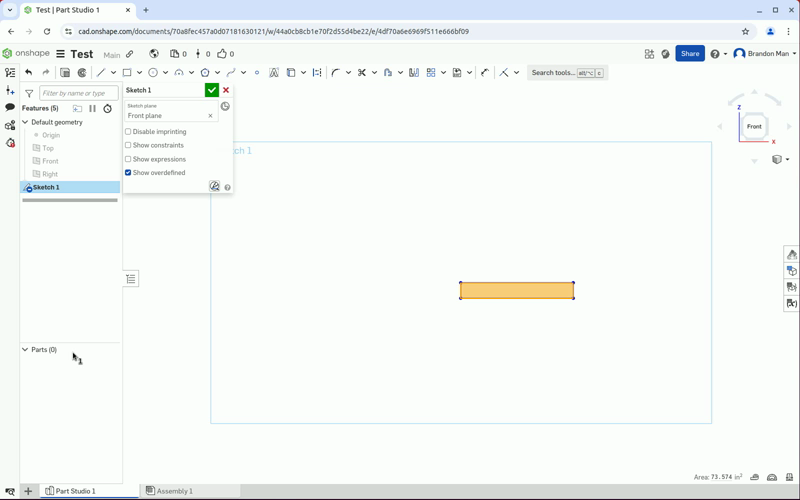
key(shift+y)
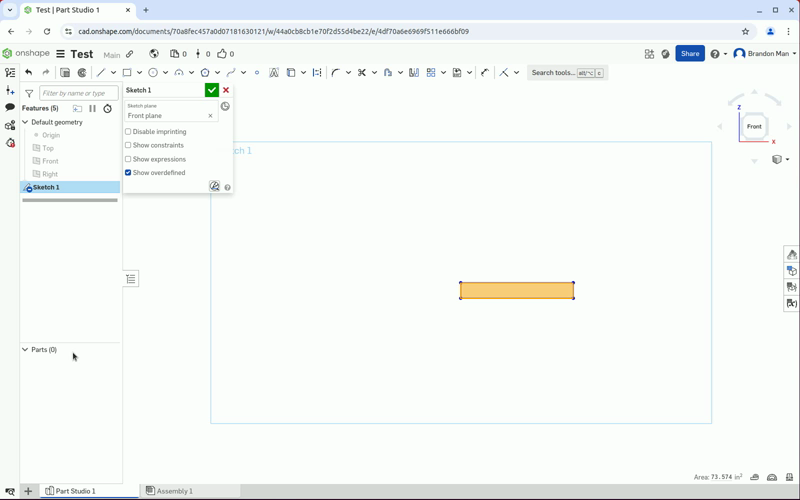
key(shift+e)
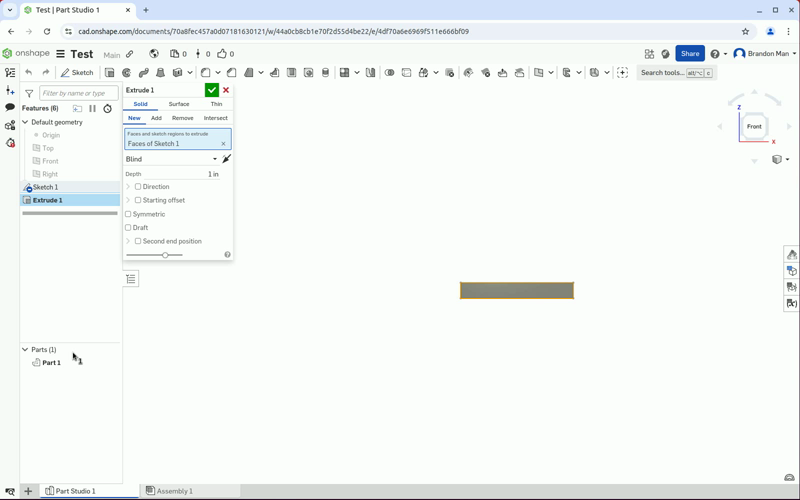
mouse_move(143, 106)
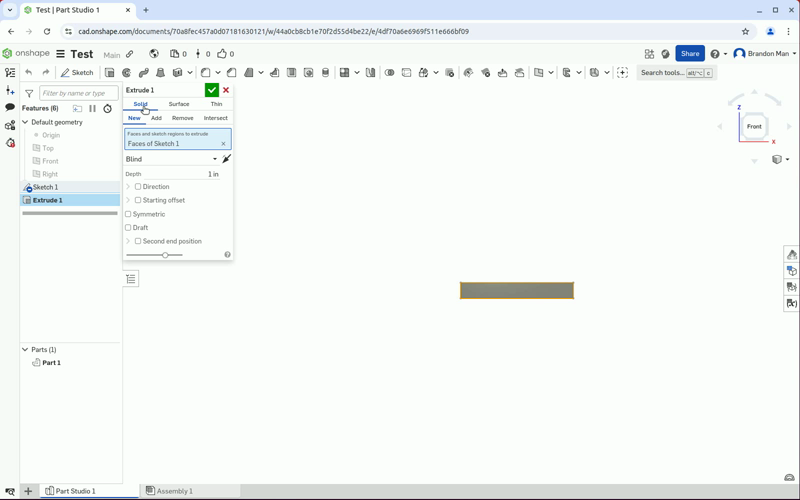
click(143, 106)
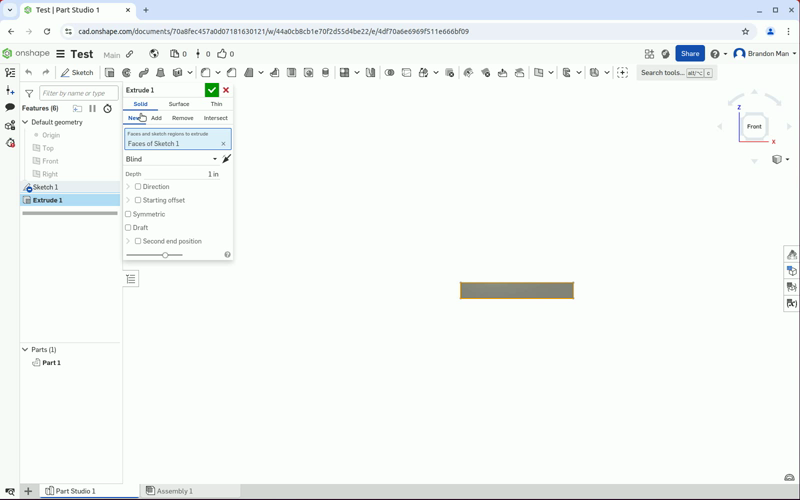
mouse_move(137, 120)
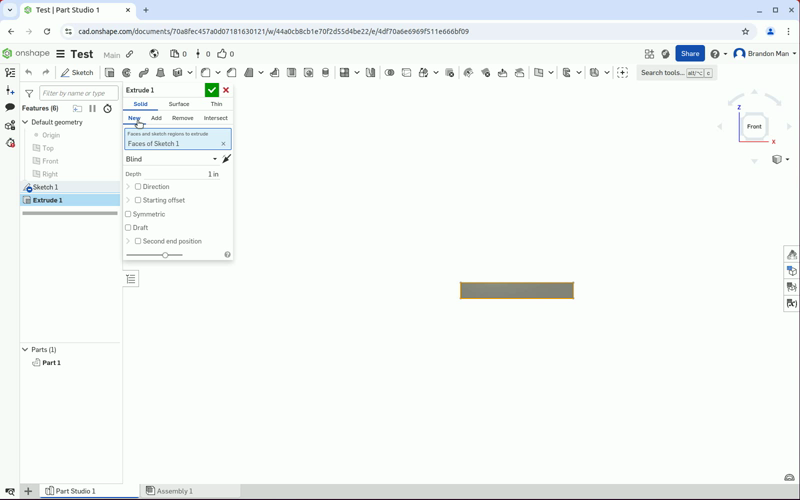
click(137, 120)
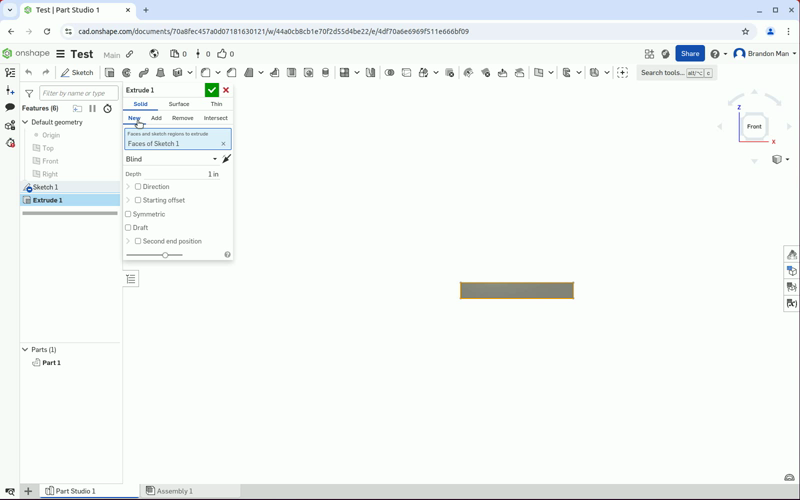
key(tab, 4)
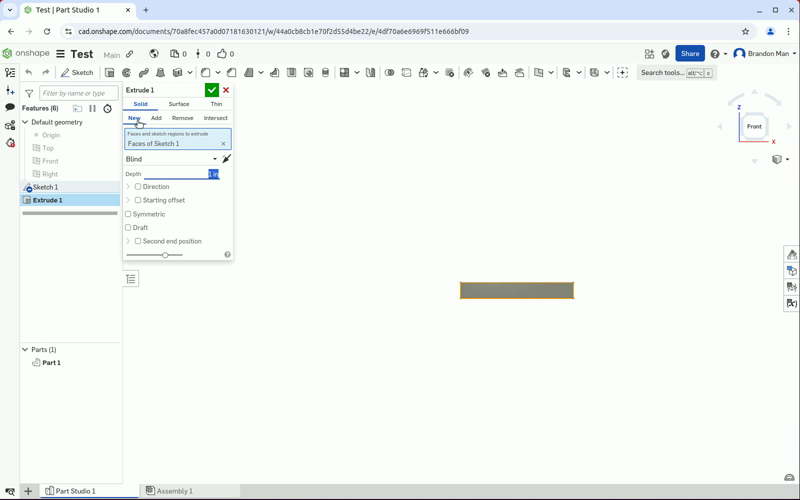
text(-0.481)
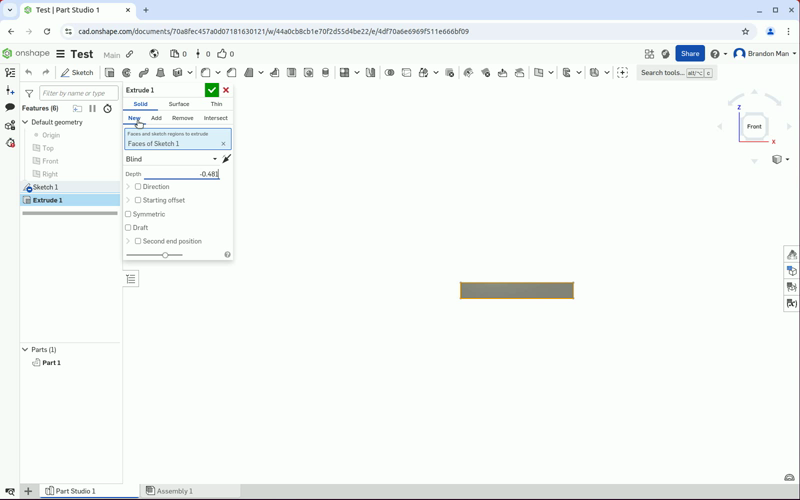
key(enter)
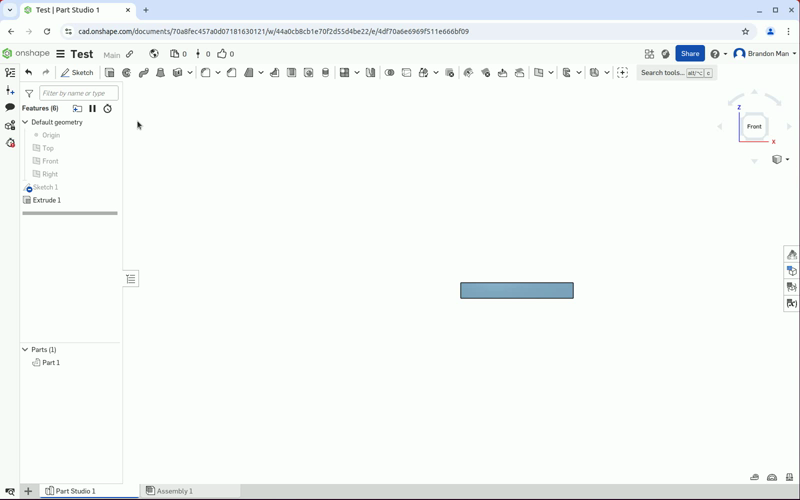
key(shift+h)
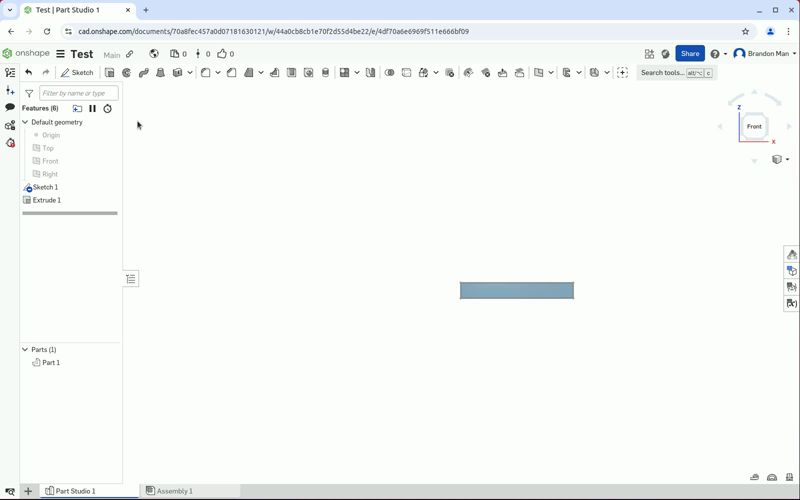
key(shift+h)
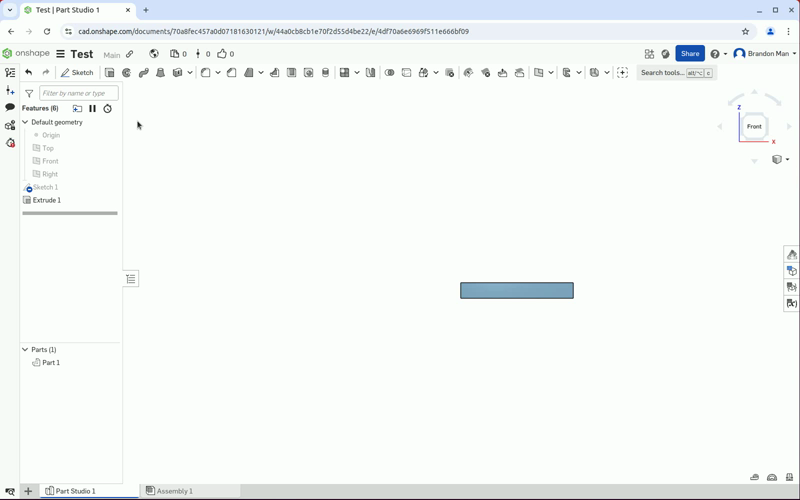
mouse_move(73, 189)
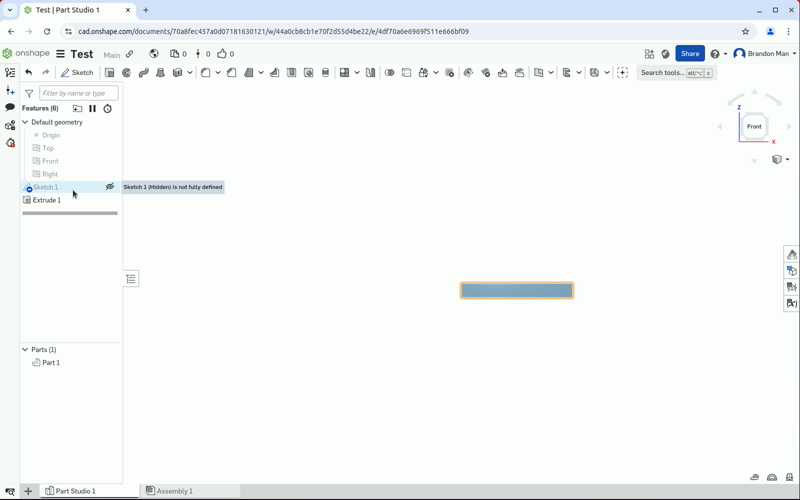
click(73, 189)
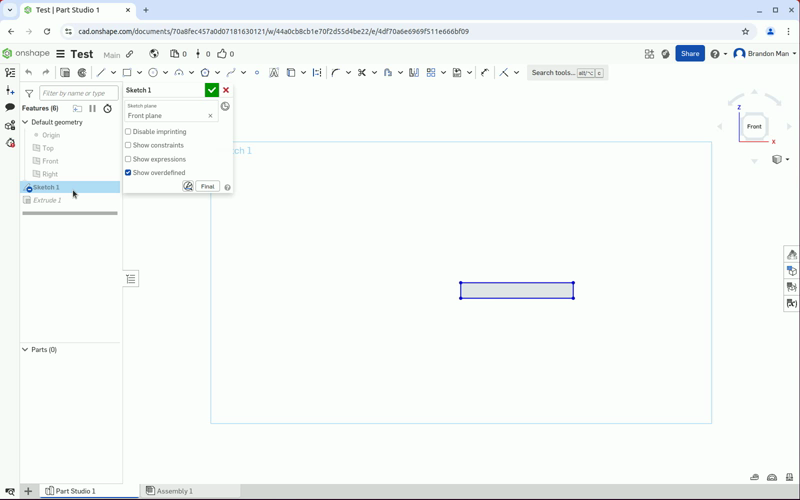
mouse_move(229, 92)
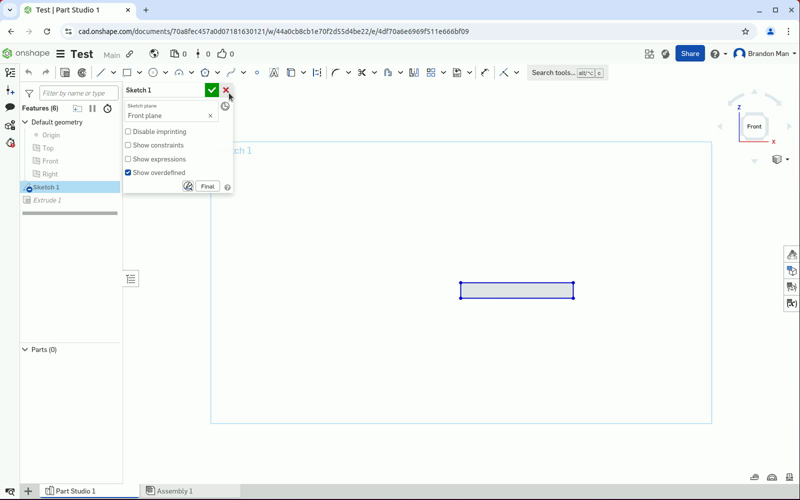
click(229, 92)
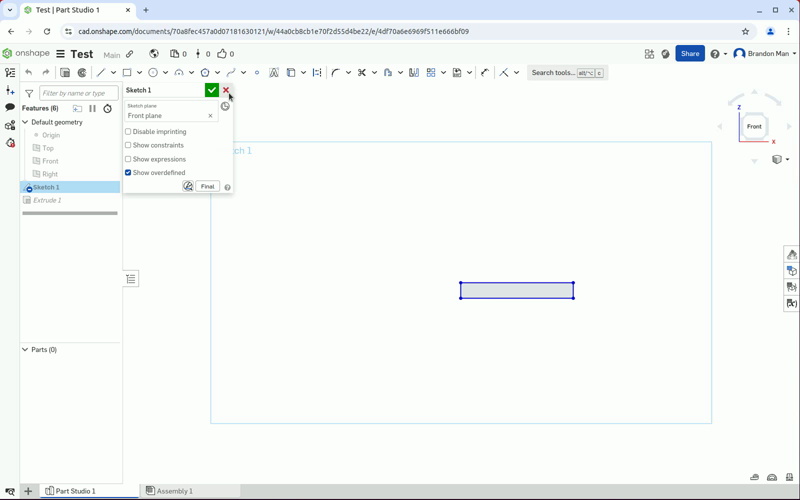
key(shift+s)
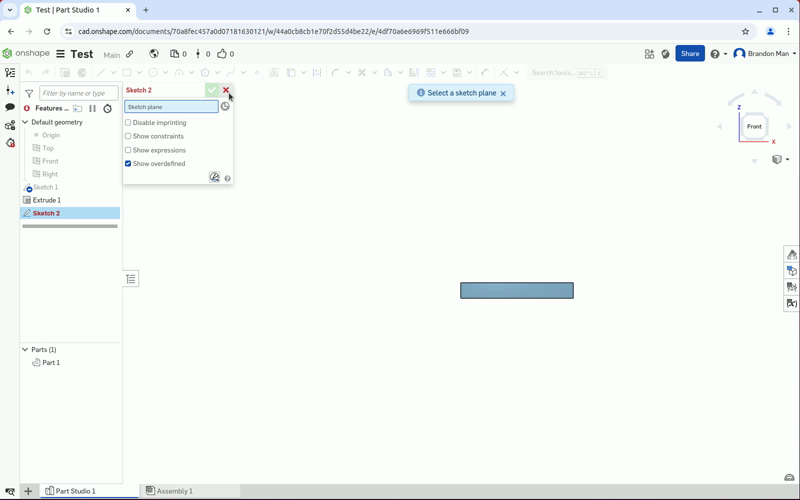
mouse_move(73, 163)
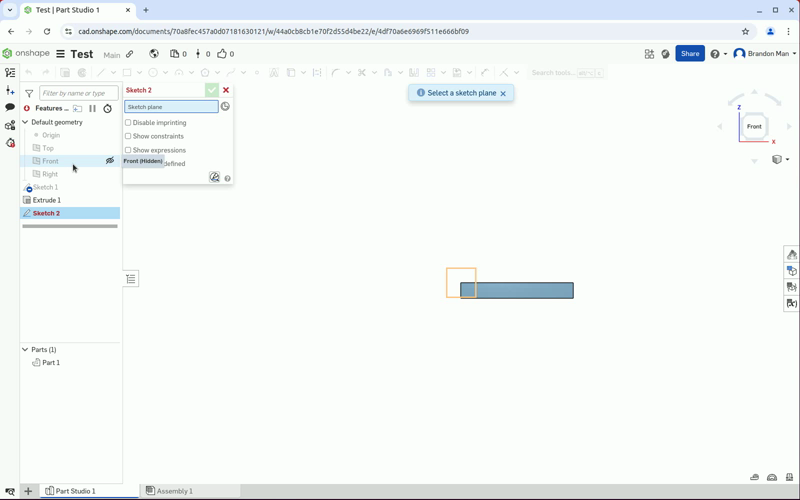
click(73, 163)
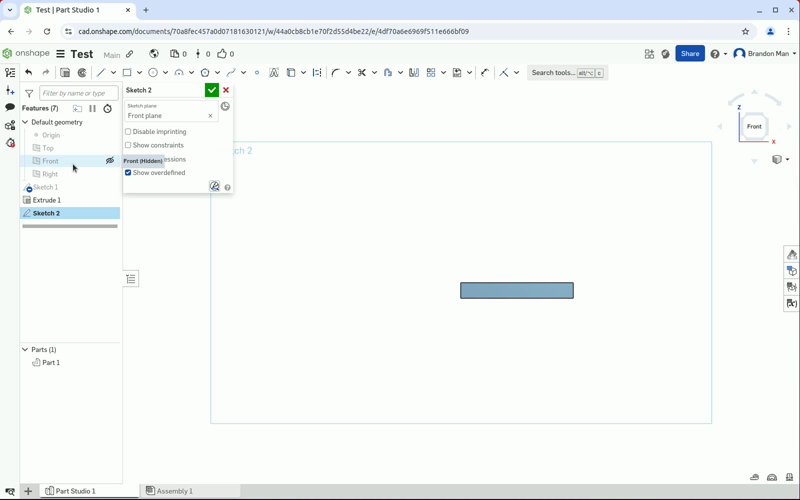
mouse_move(73, 352)
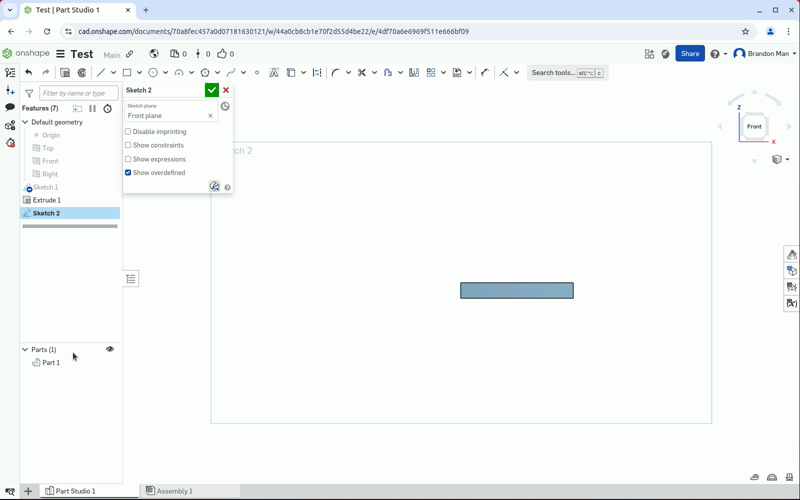
key(y)
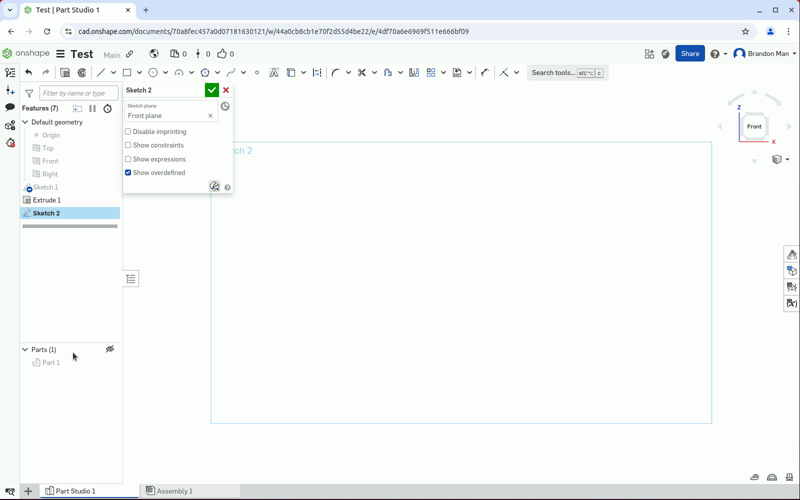
key(l)
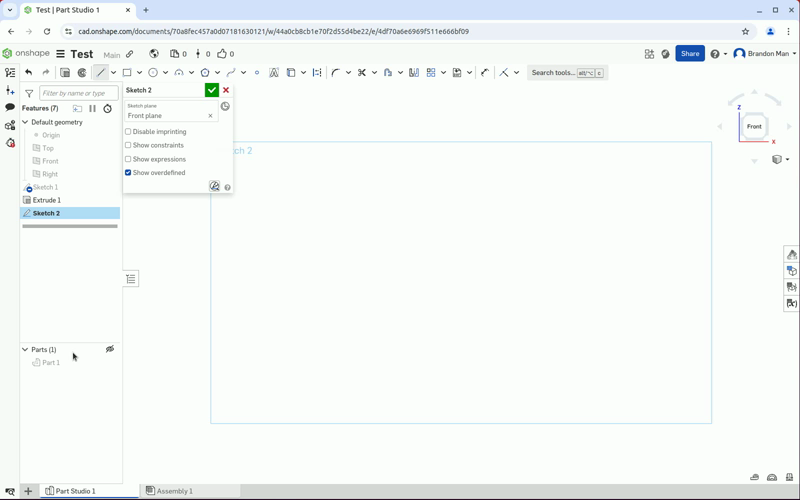
key_down(shift)
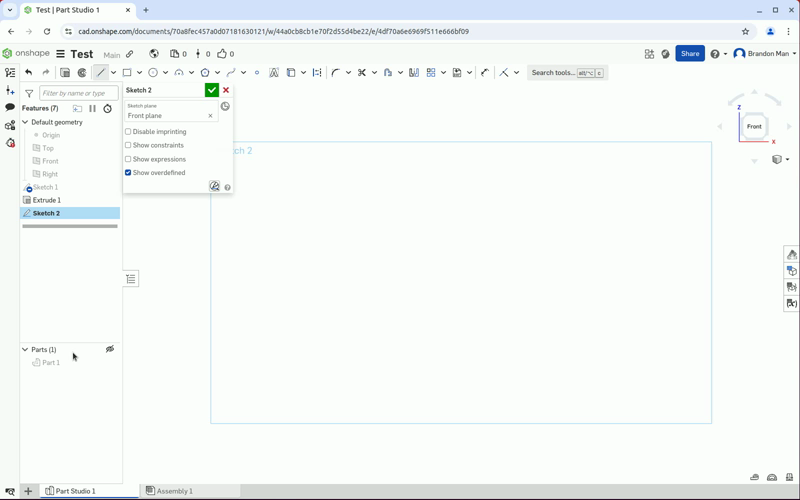
mouse_move(460, 297)
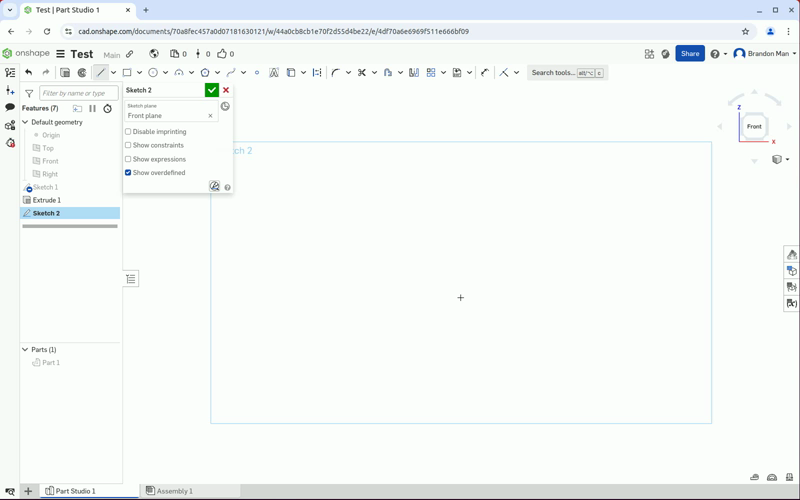
click(460, 297)
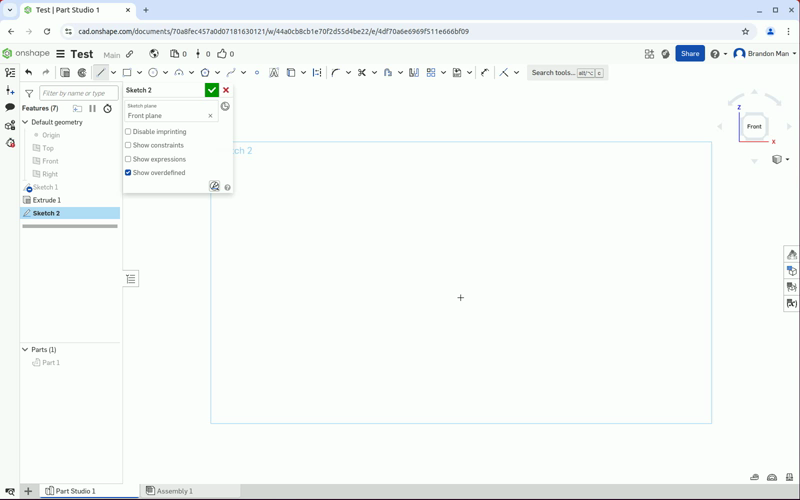
key_up(shift)
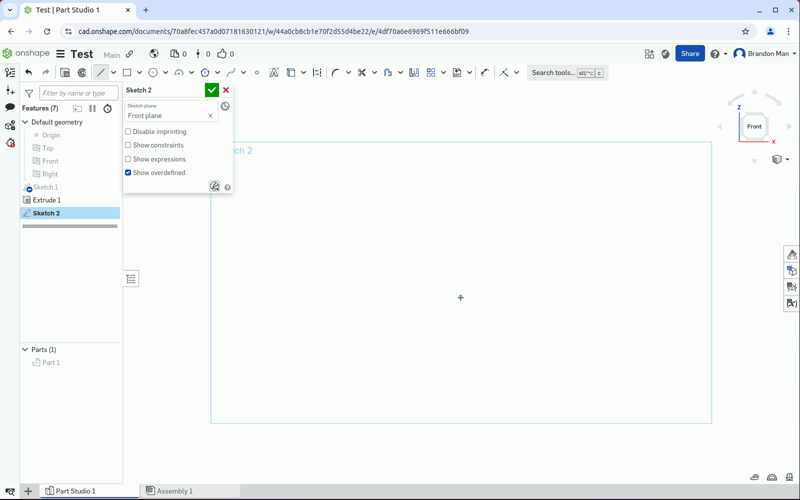
key_down(shift)
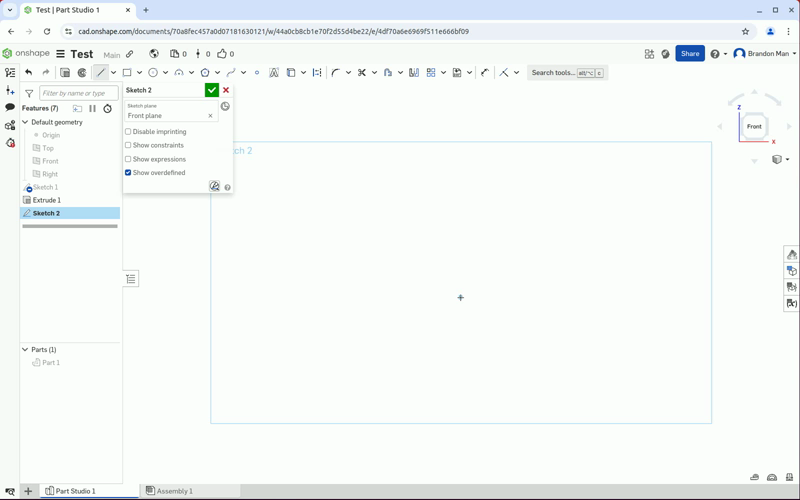
mouse_move(573, 297)
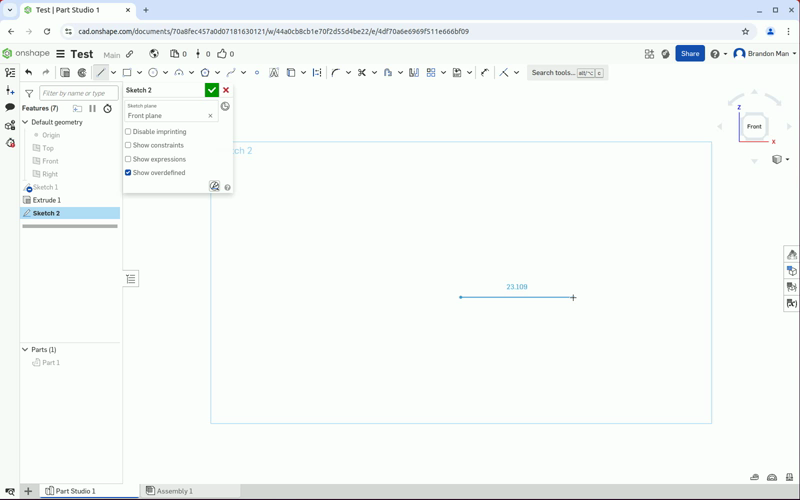
click(573, 297)
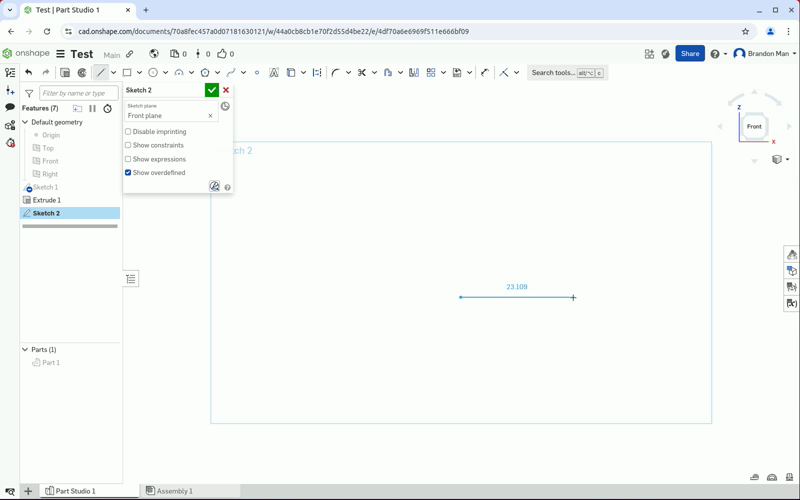
key_up(shift)
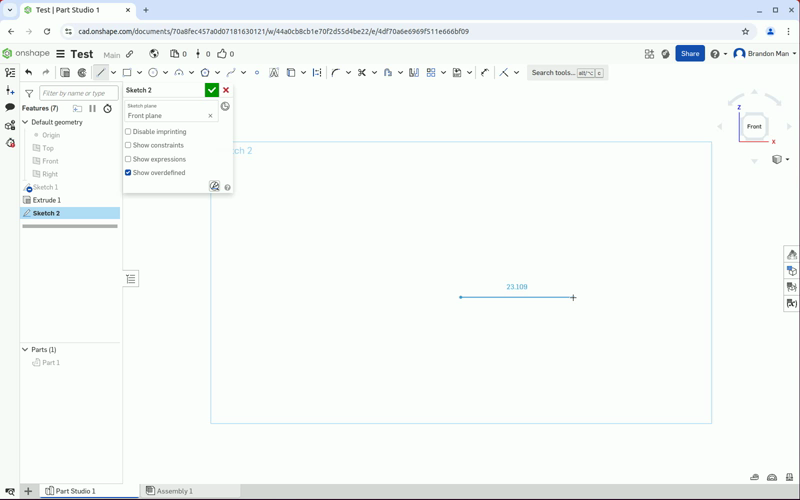
key_down(shift)
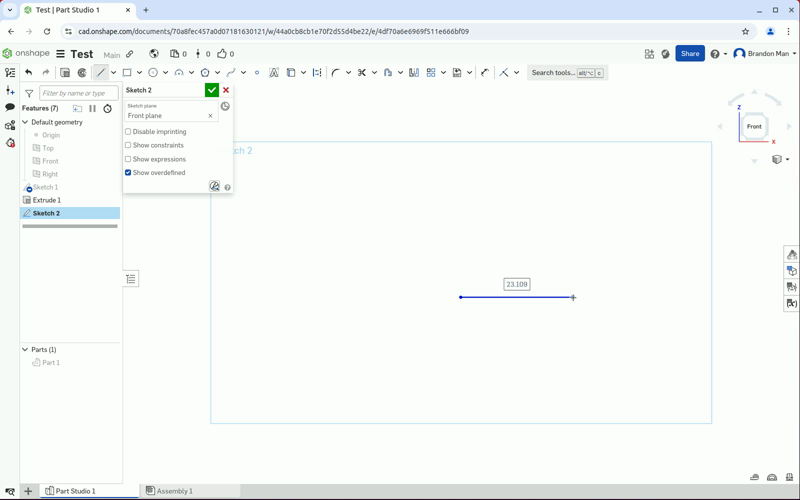
mouse_move(589, 297)
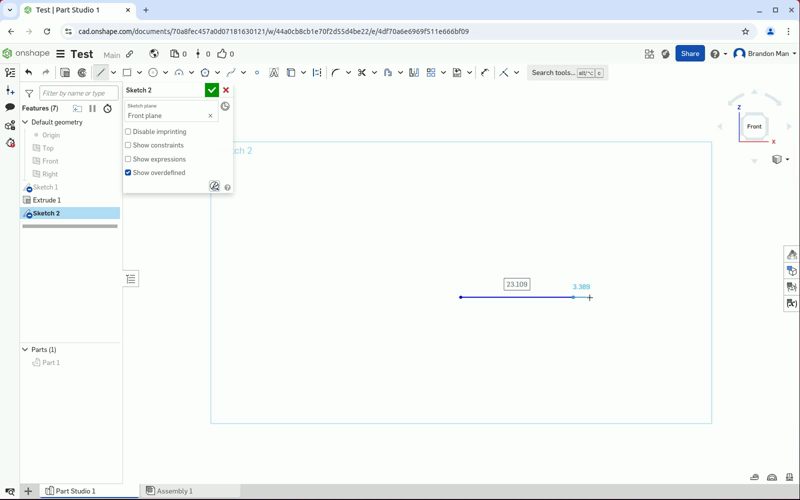
mouse_move(573, 294)
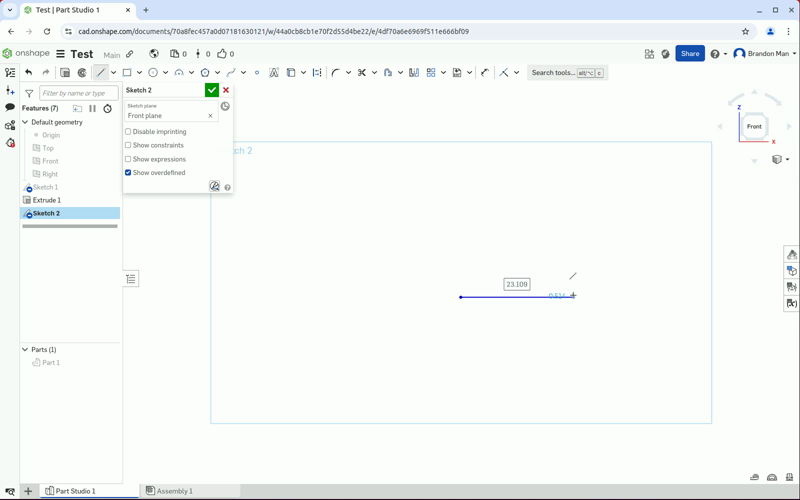
scroll(6)
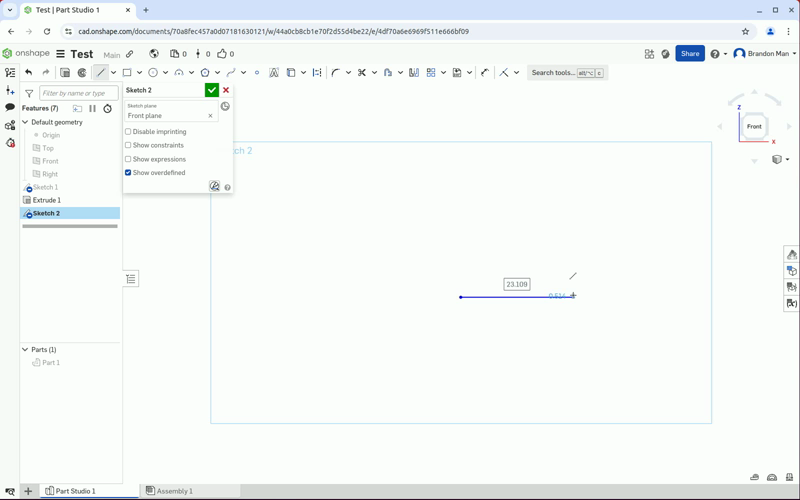
scroll(6)
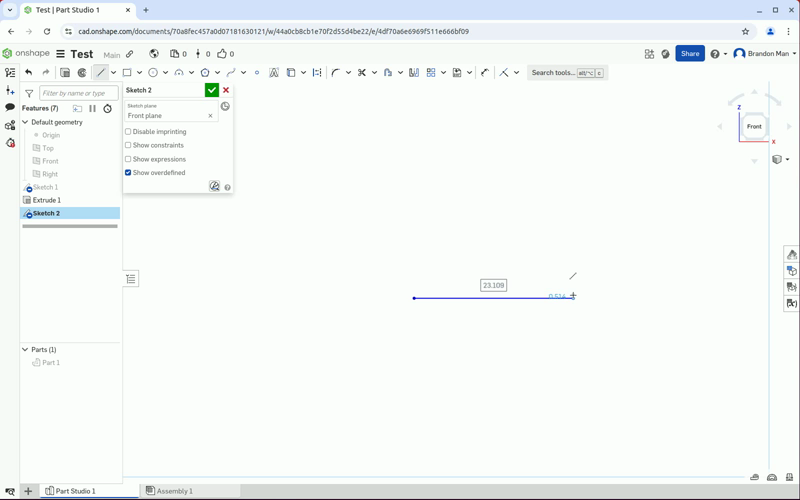
scroll(6)
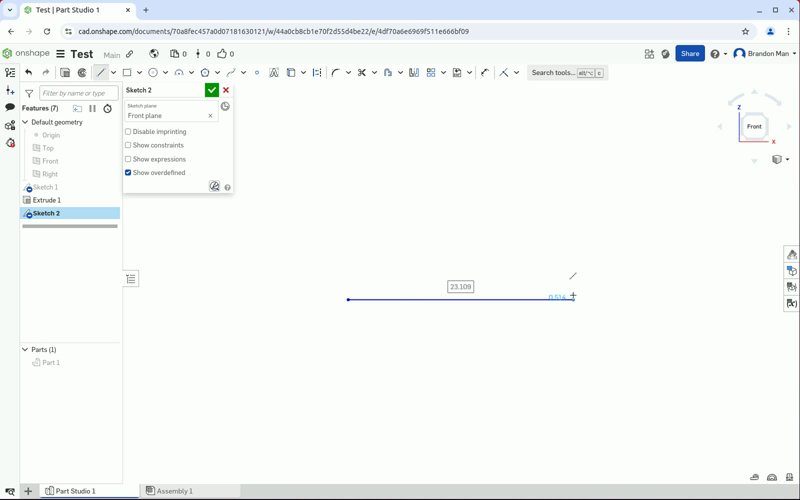
scroll(6)
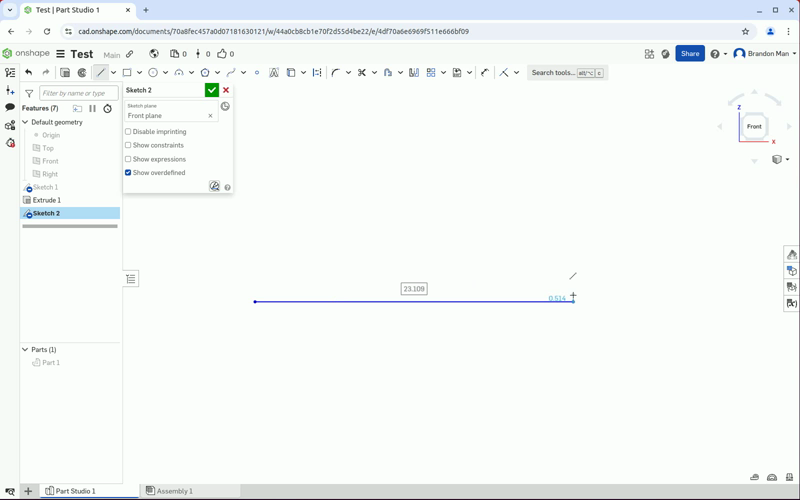
scroll(6)
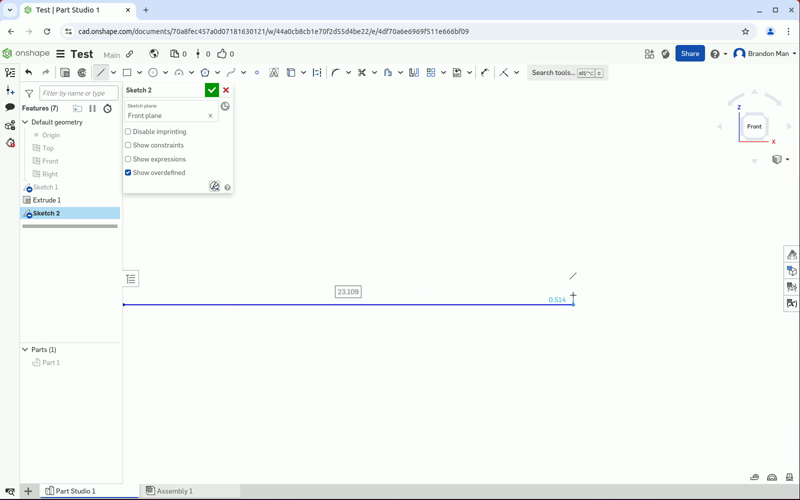
scroll(6)
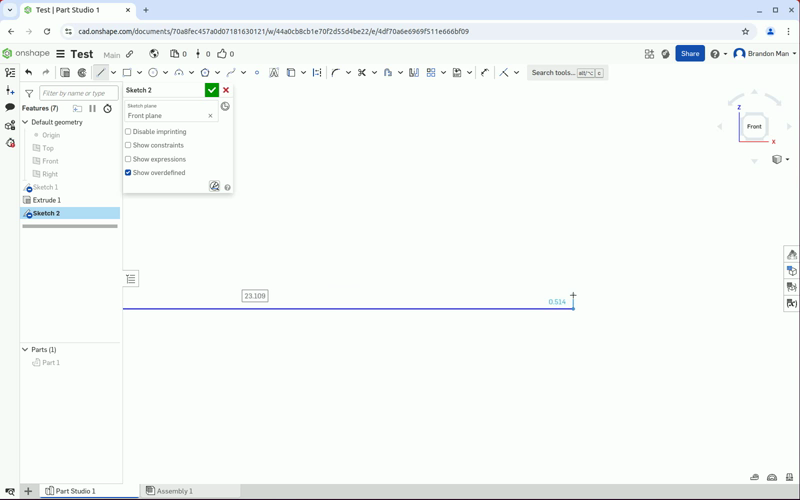
scroll(6)
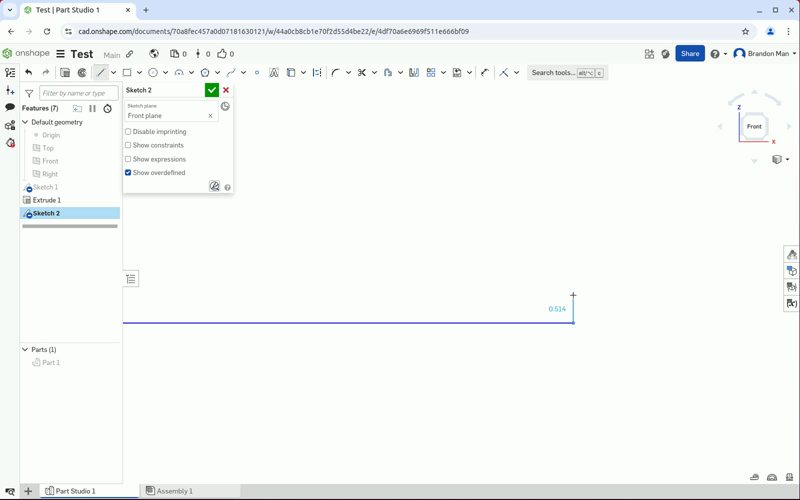
click(573, 294)
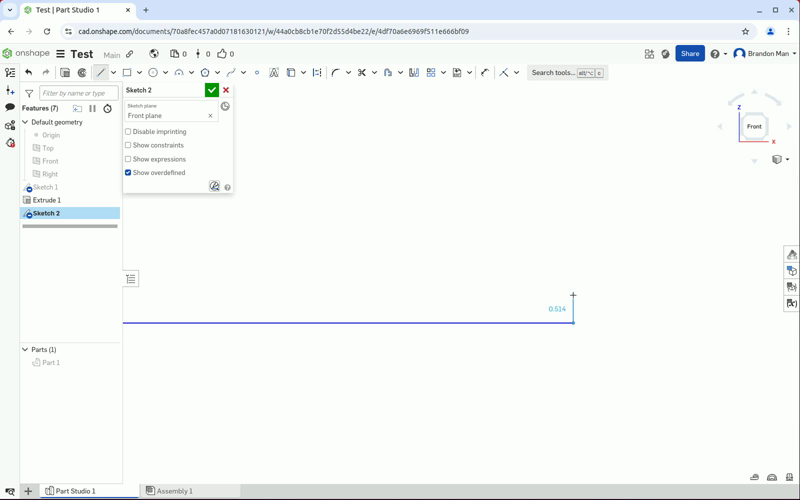
scroll(-6)
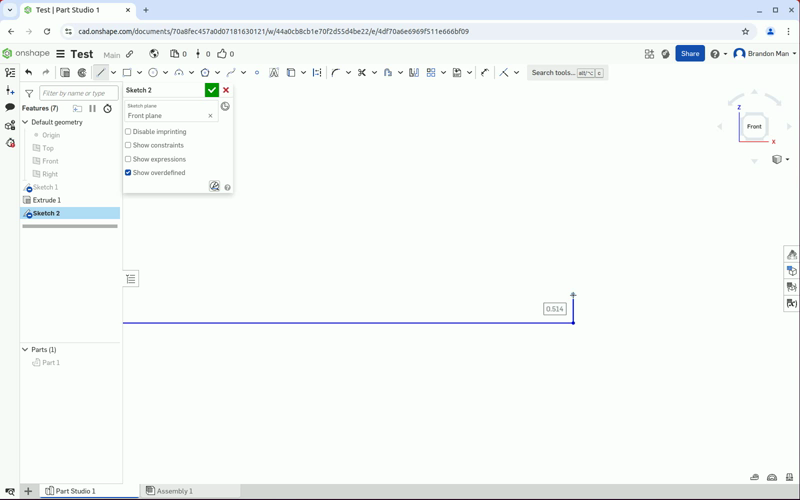
scroll(-6)
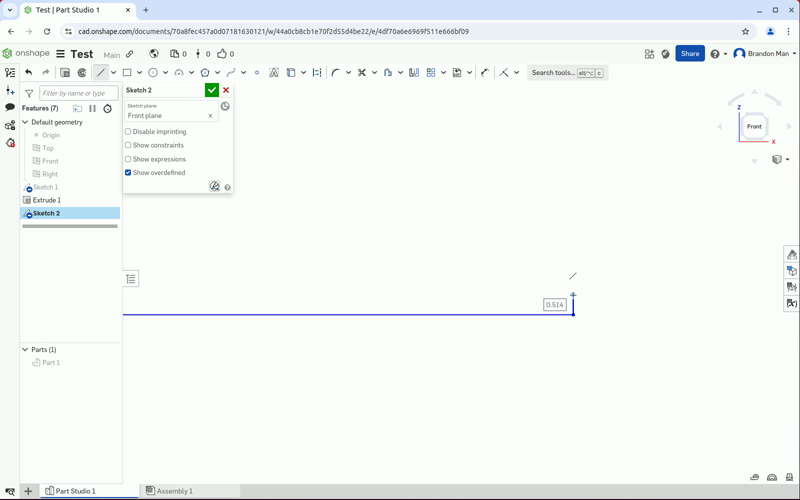
scroll(-6)
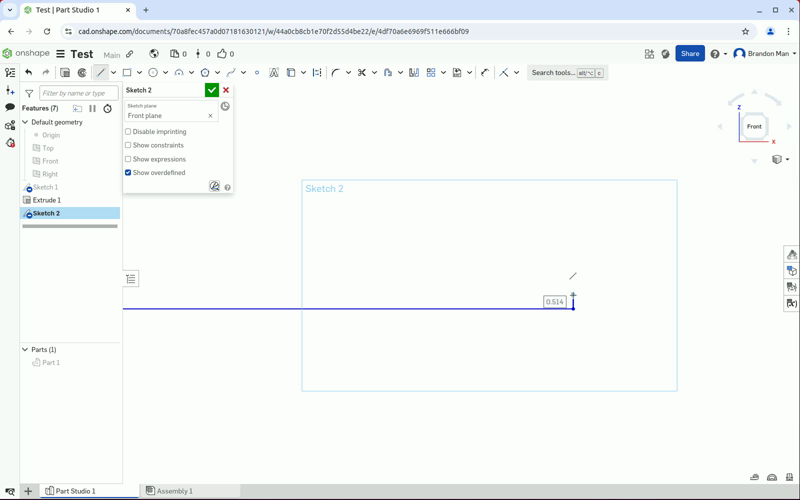
scroll(-6)
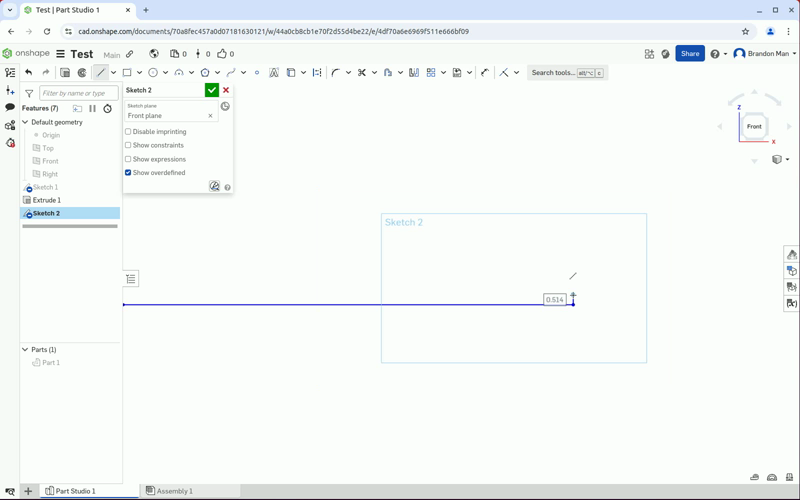
scroll(-6)
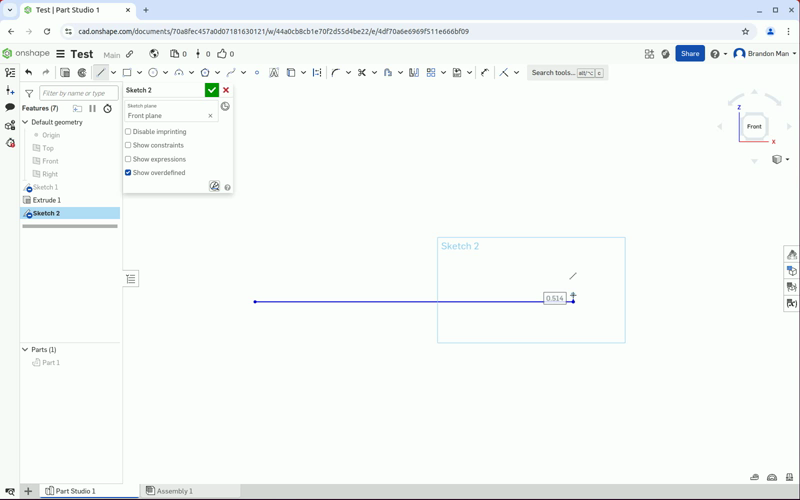
scroll(-6)
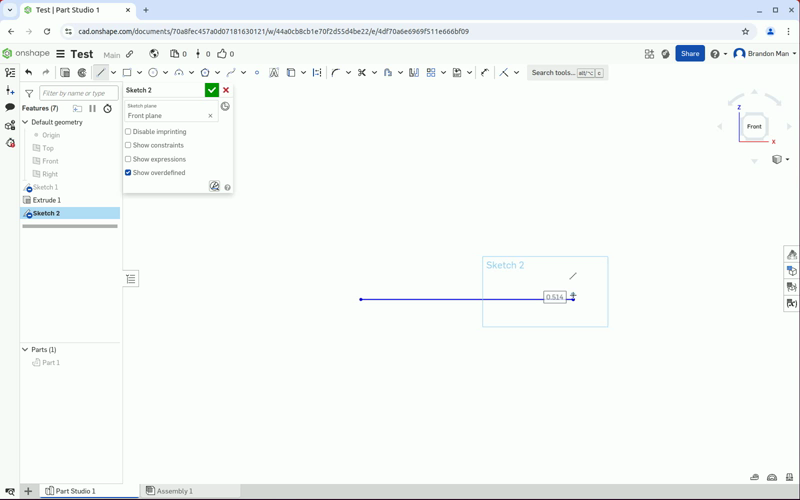
scroll(-6)
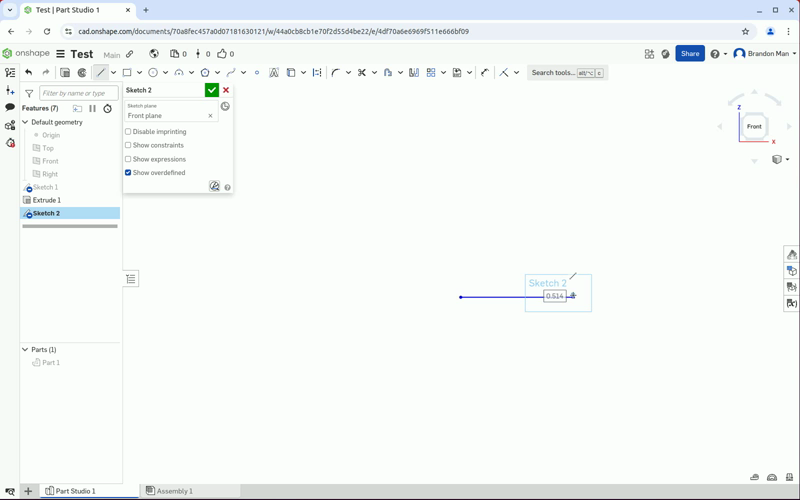
key_up(shift)
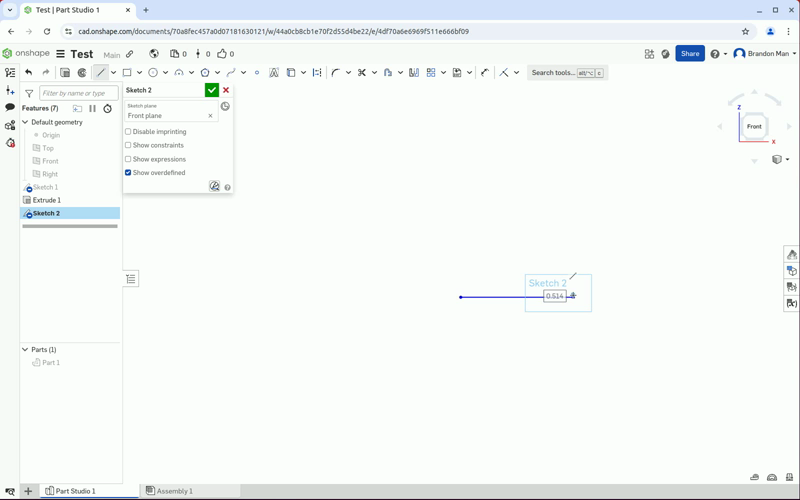
key_down(shift)
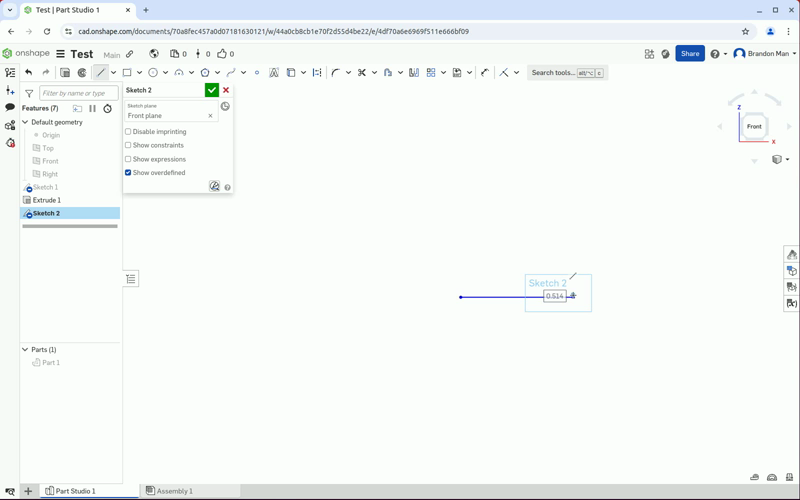
mouse_move(460, 294)
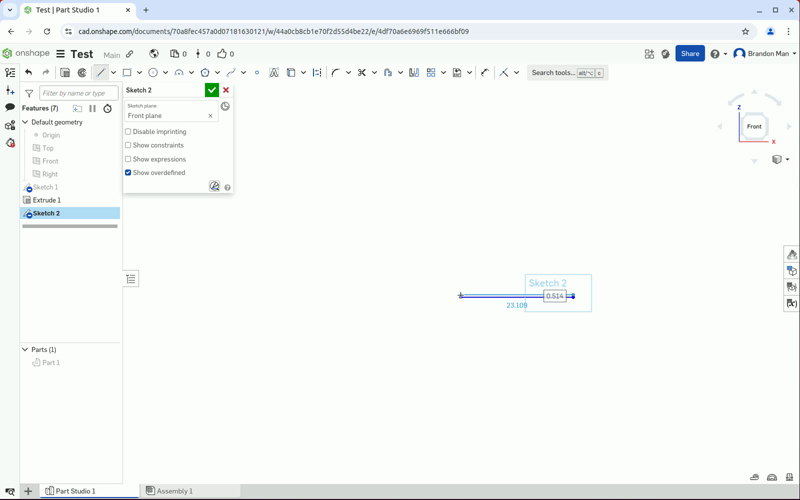
scroll(6)
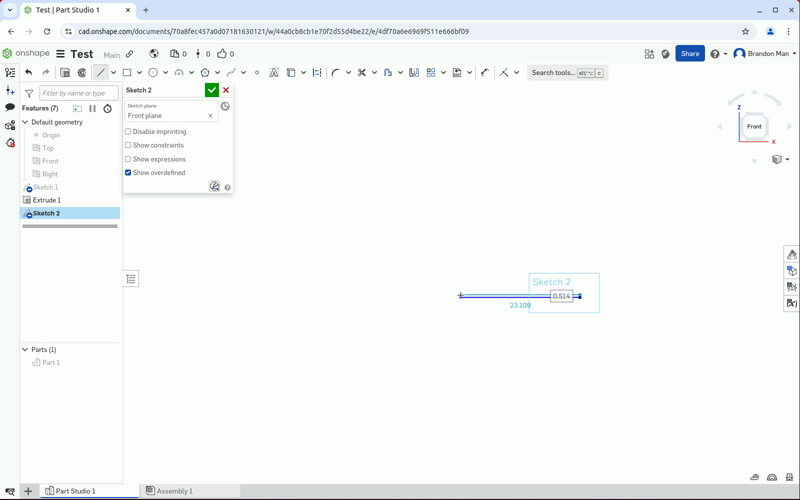
scroll(6)
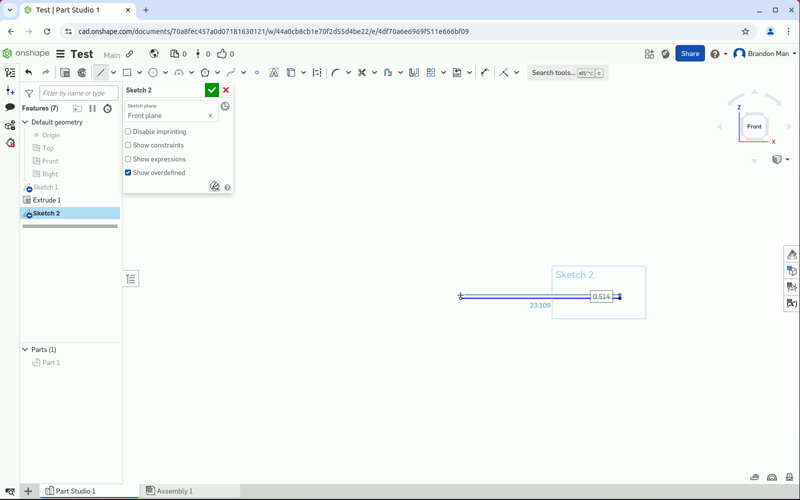
scroll(6)
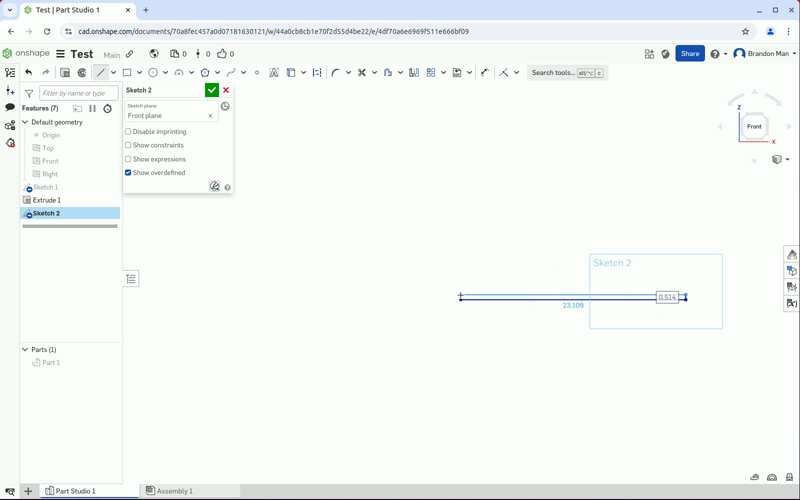
scroll(6)
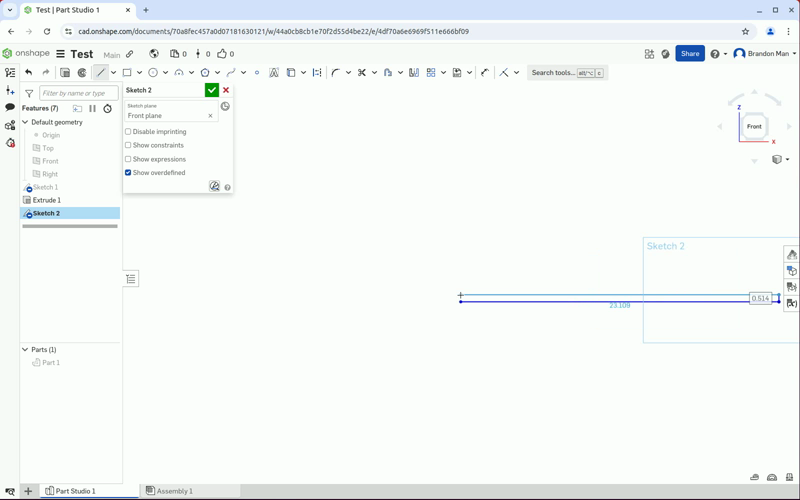
scroll(6)
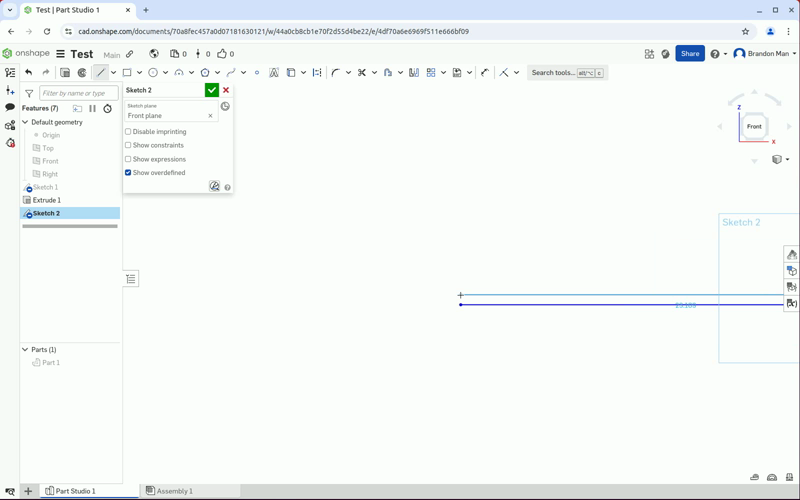
scroll(6)
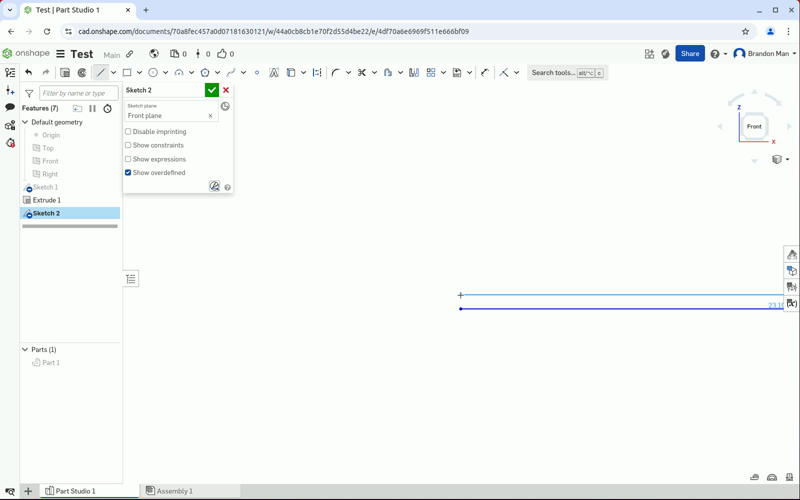
scroll(6)
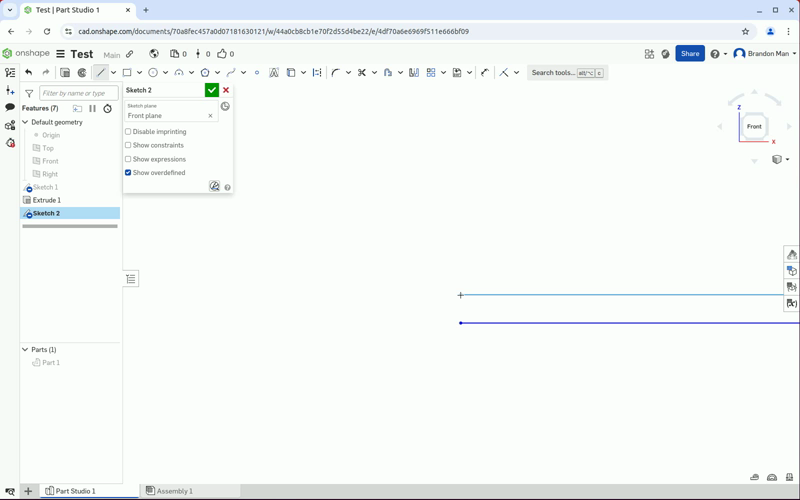
click(460, 294)
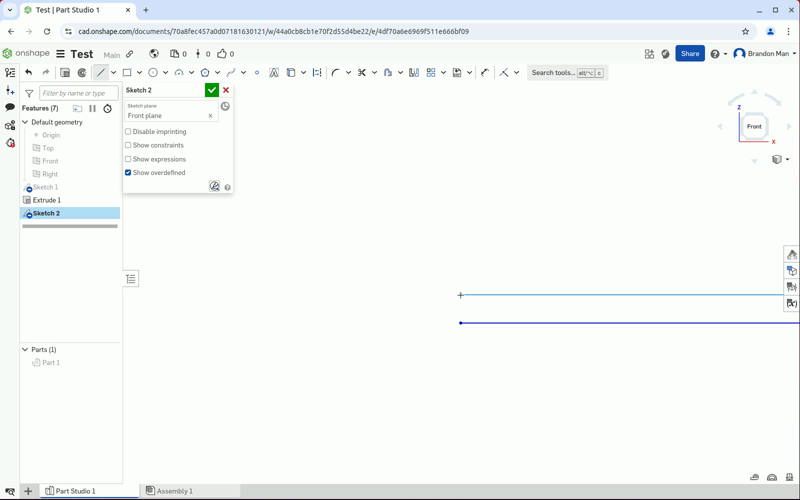
scroll(-6)
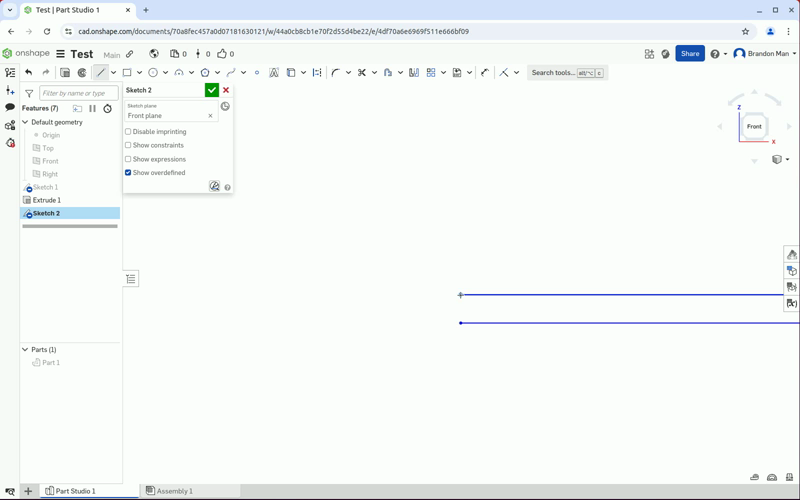
scroll(-6)
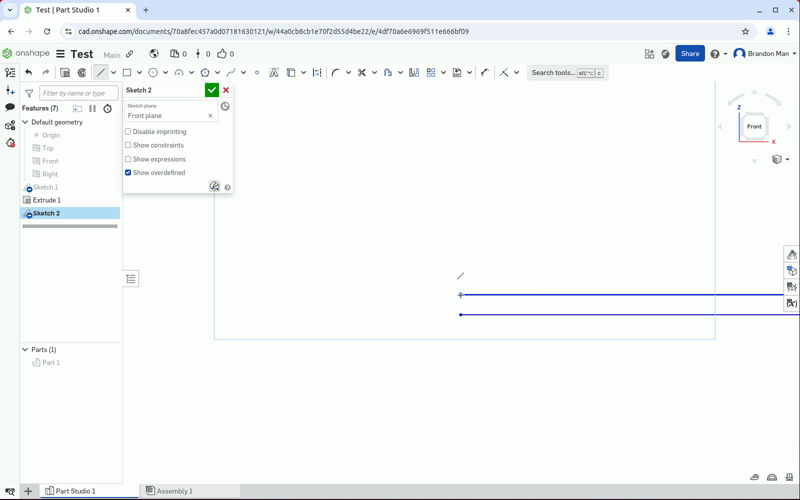
scroll(-6)
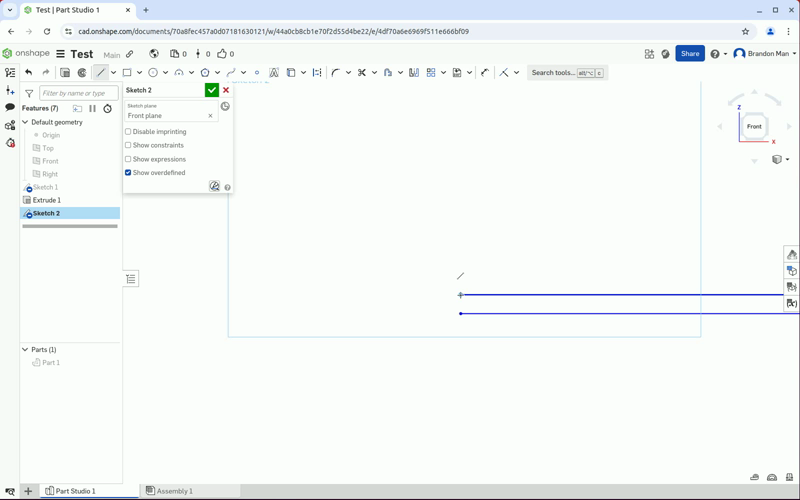
scroll(-6)
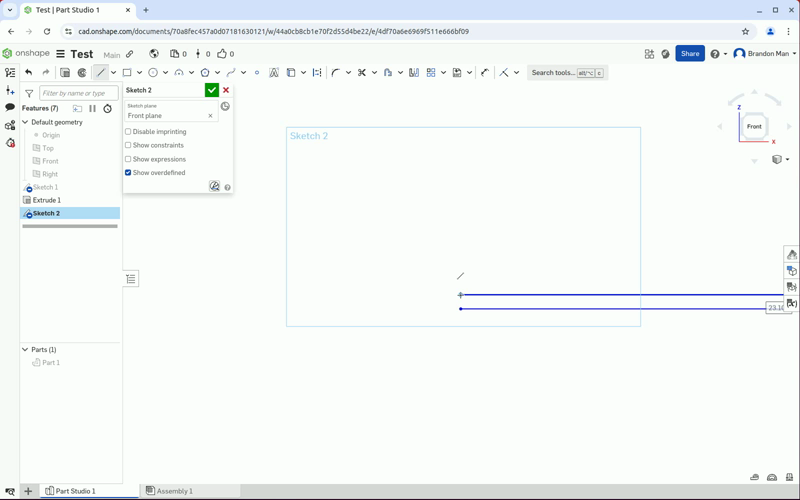
scroll(-6)
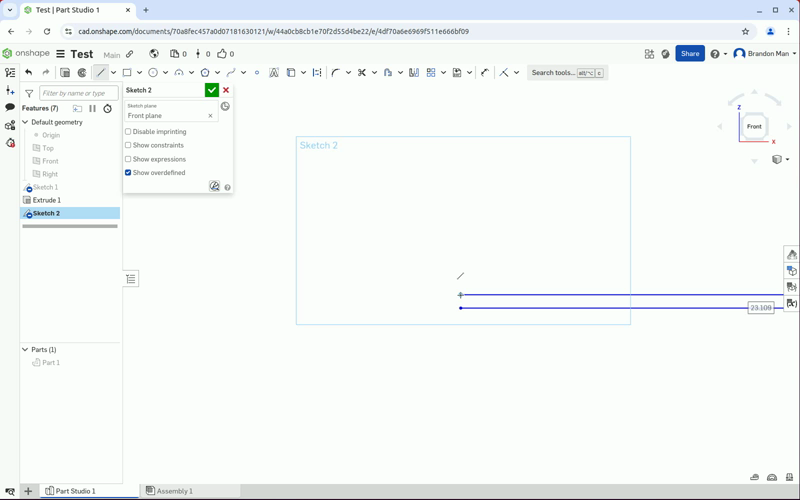
scroll(-6)
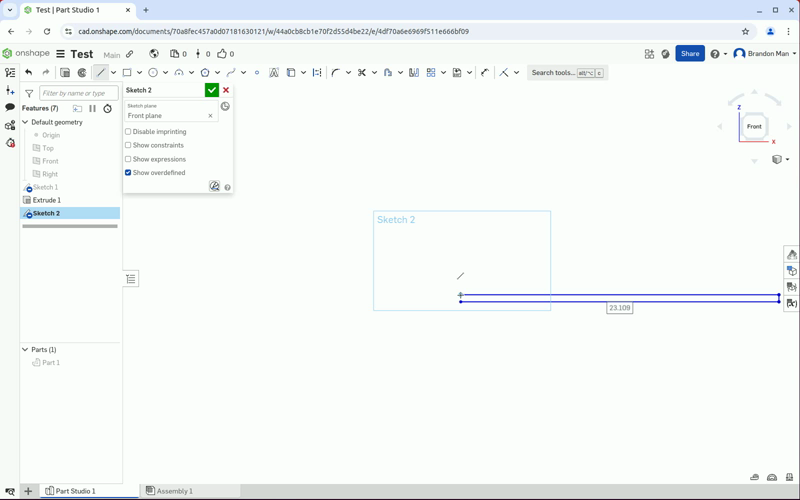
scroll(-6)
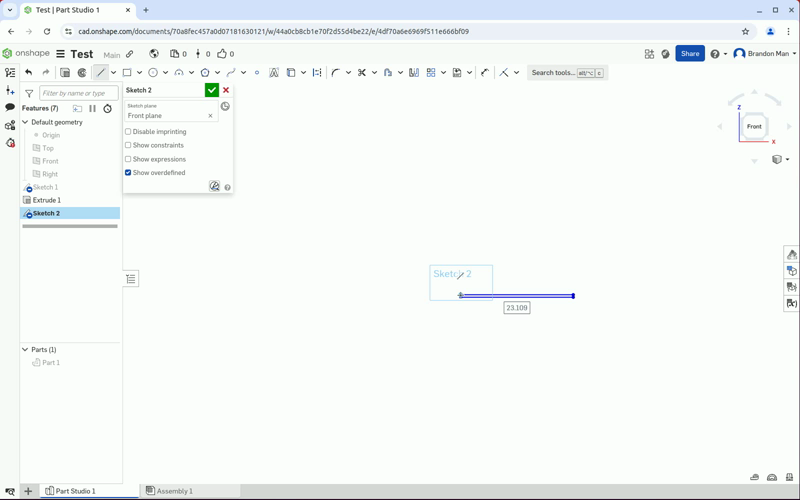
key_up(shift)
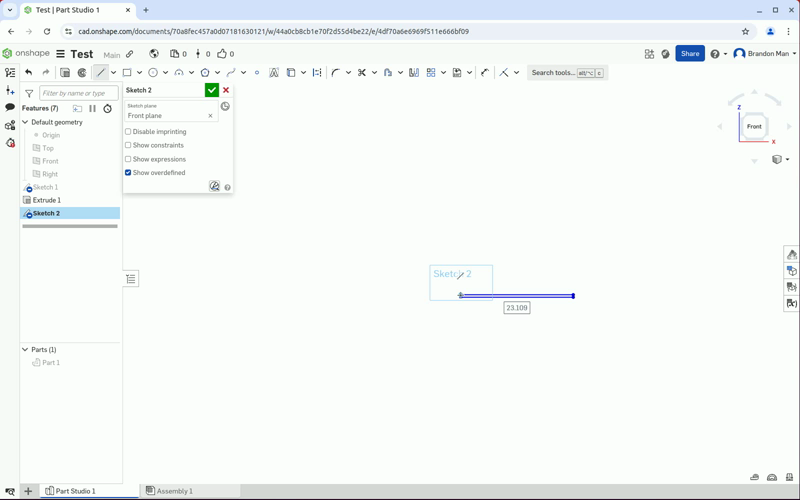
mouse_move(490, 294)
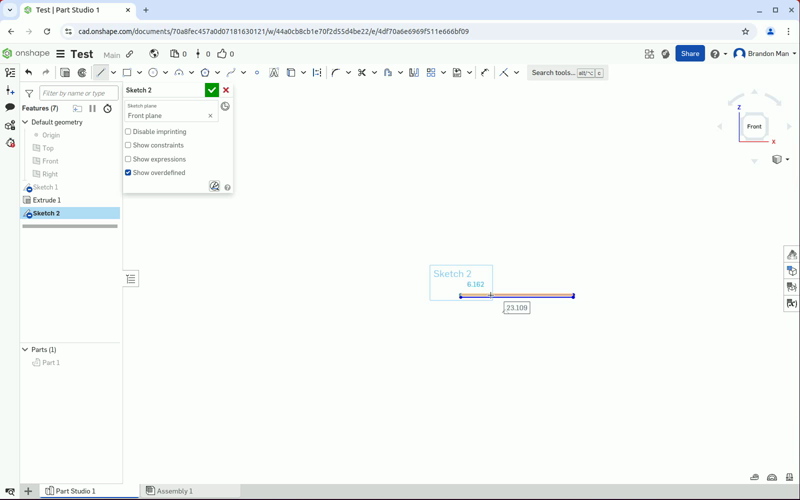
key_down(shift)
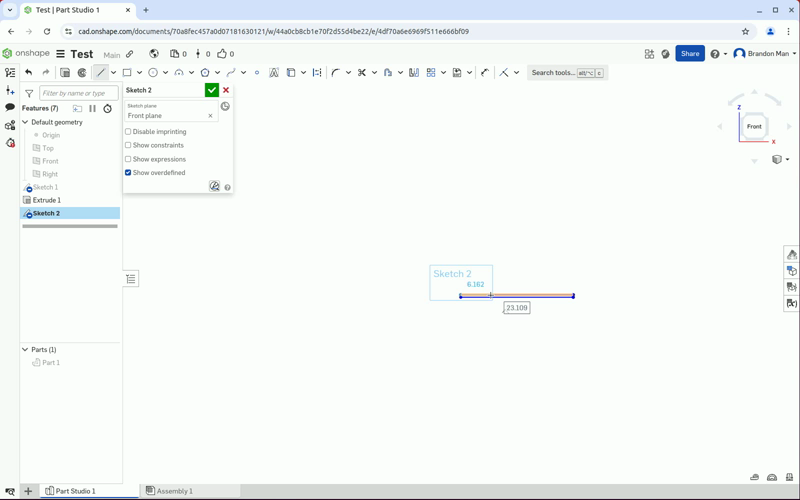
mouse_move(460, 297)
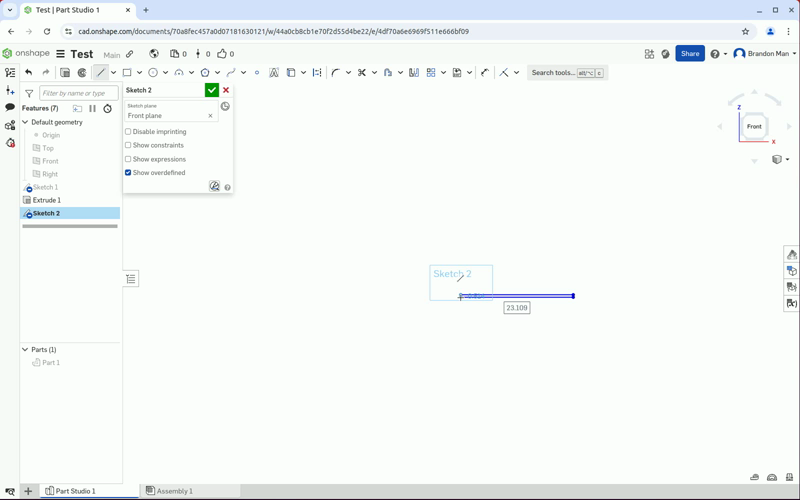
scroll(6)
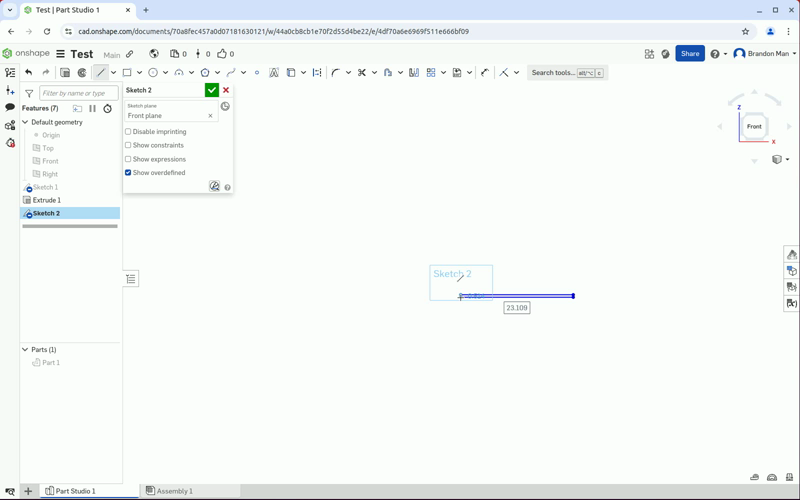
scroll(6)
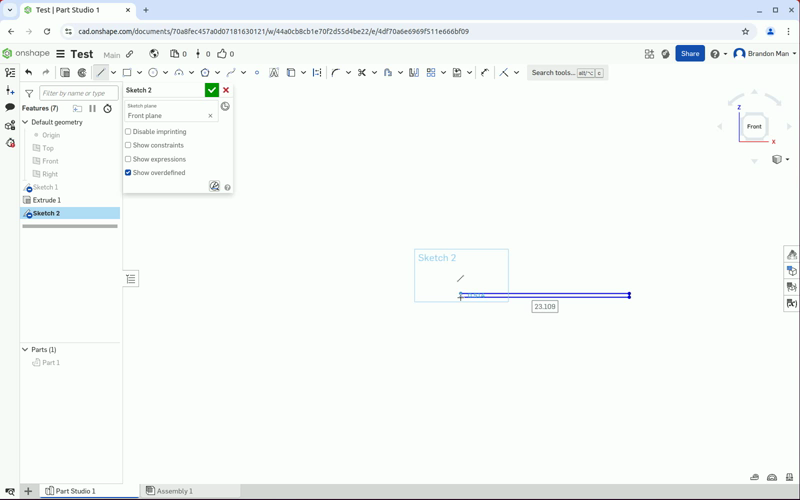
scroll(6)
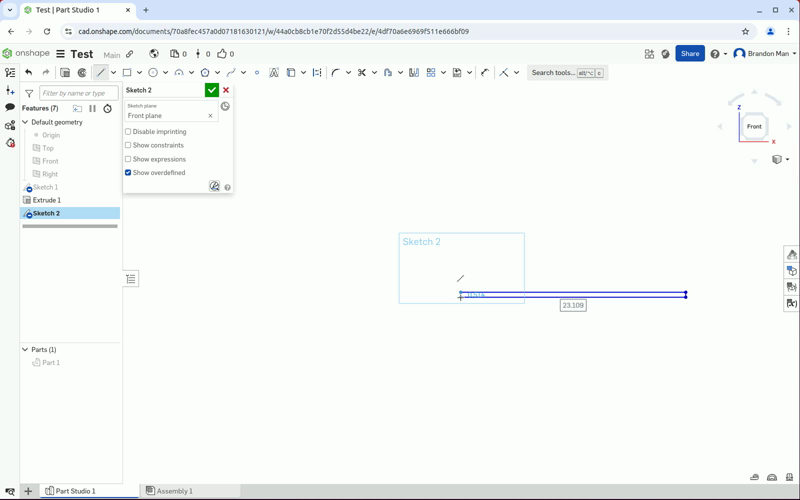
scroll(6)
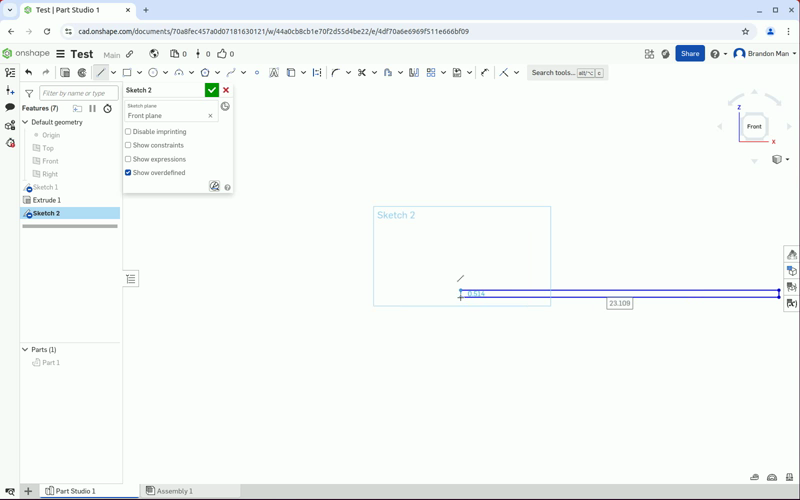
scroll(6)
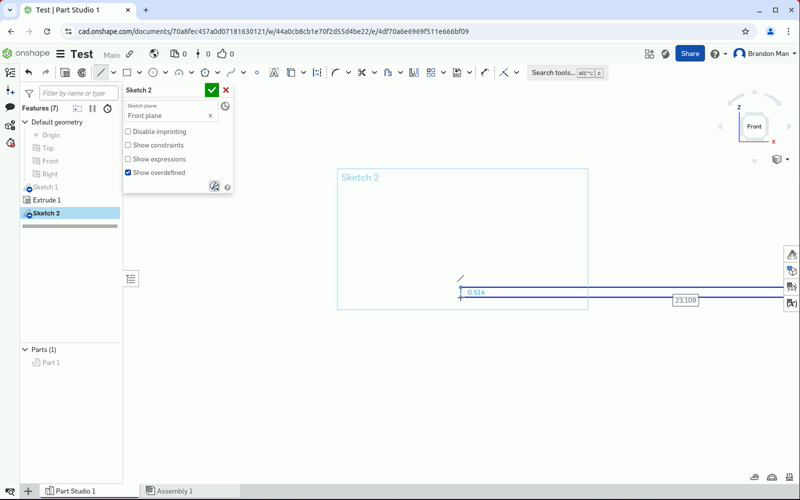
scroll(6)
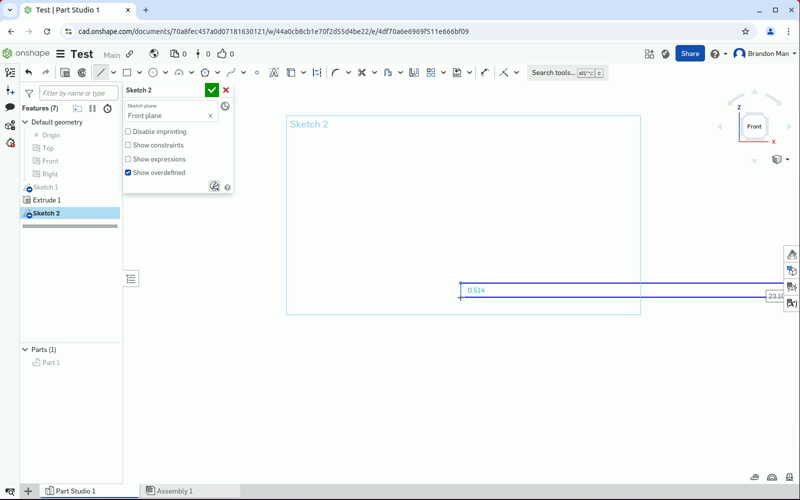
scroll(6)
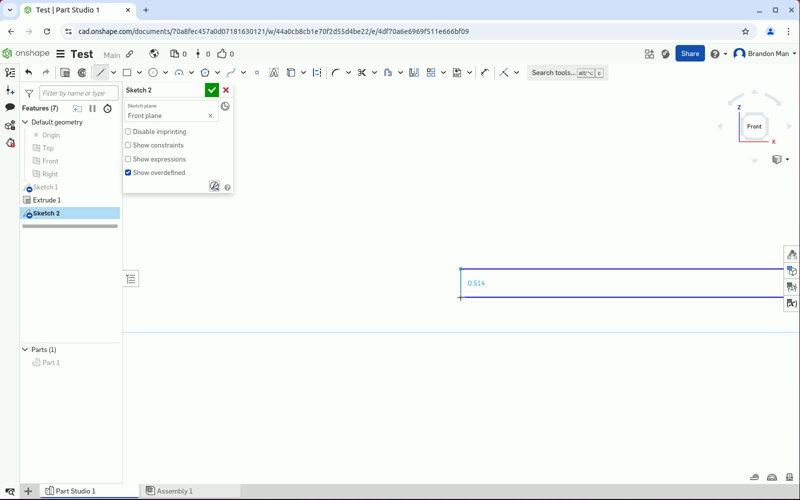
key_up(shift)
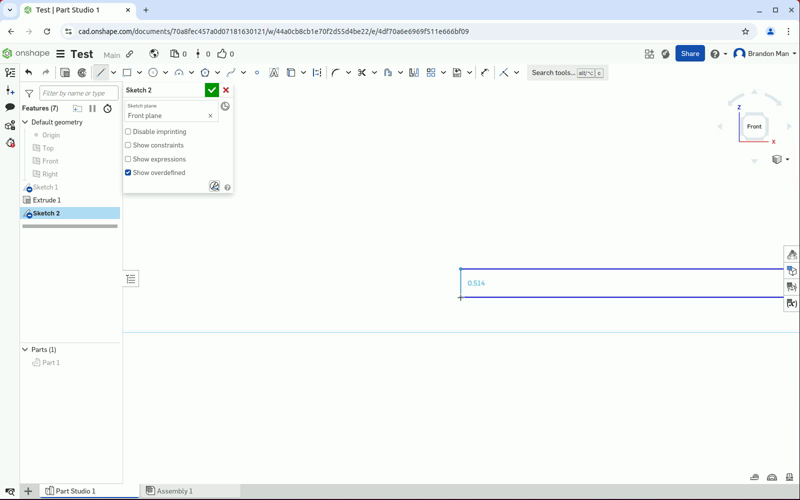
click(460, 297)
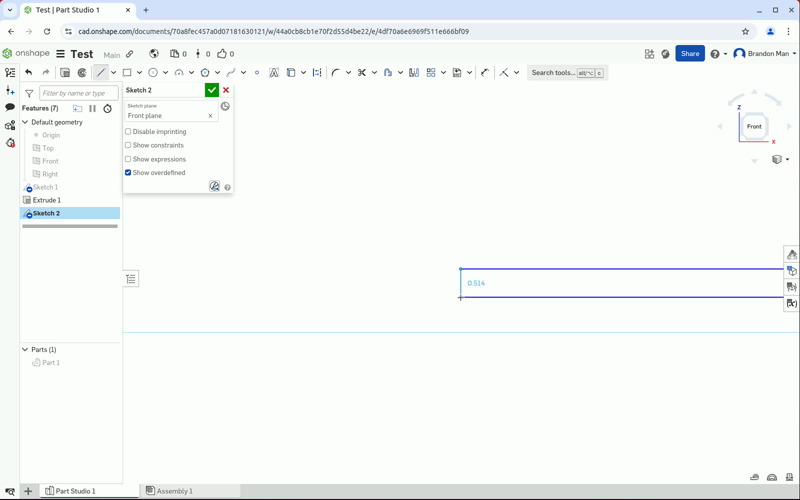
scroll(-6)
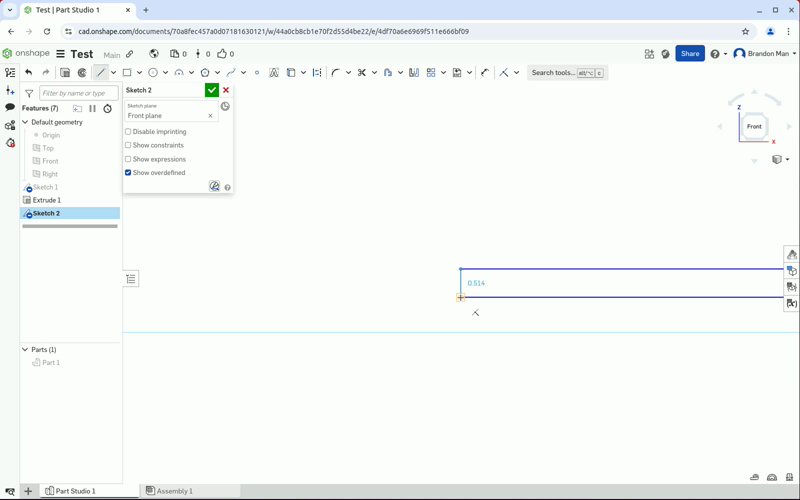
scroll(-6)
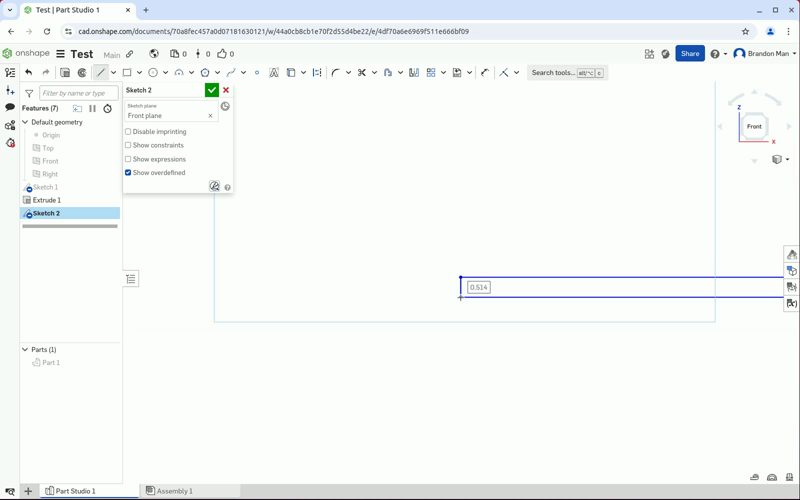
scroll(-6)
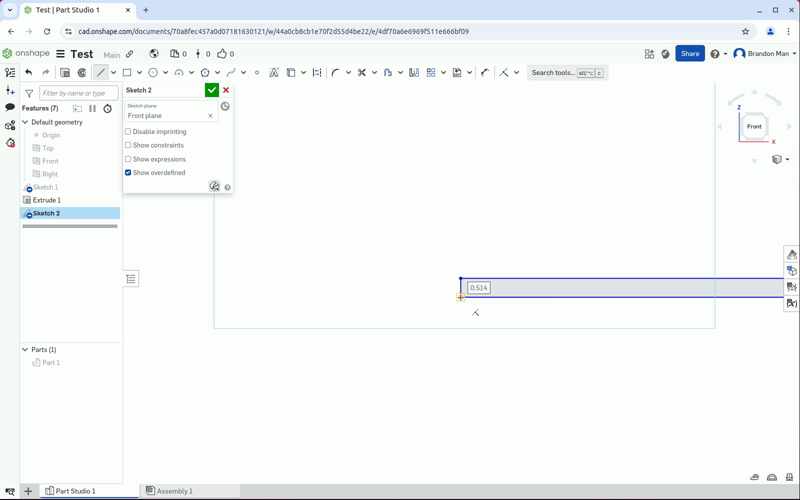
scroll(-6)
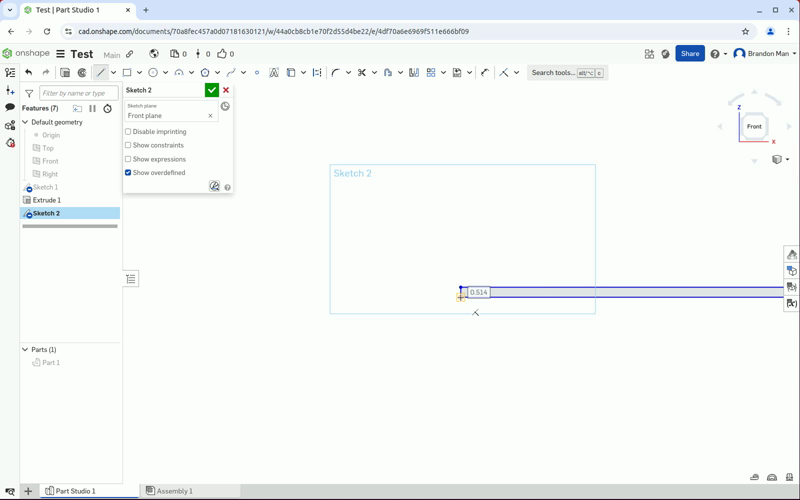
scroll(-6)
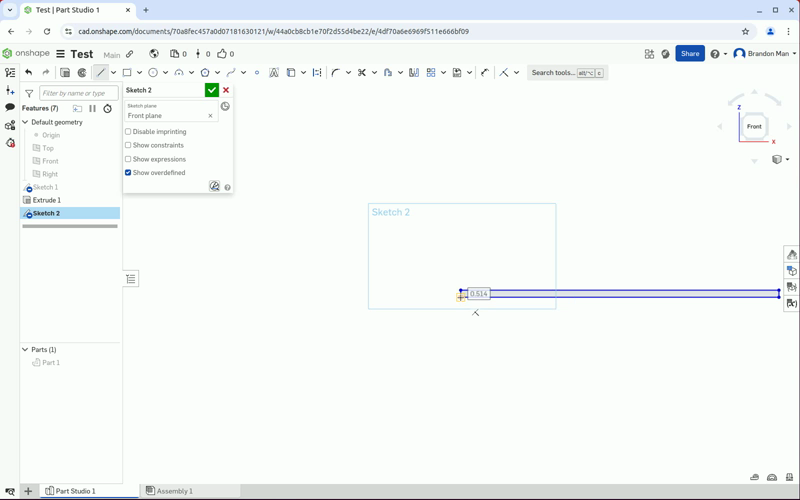
scroll(-6)
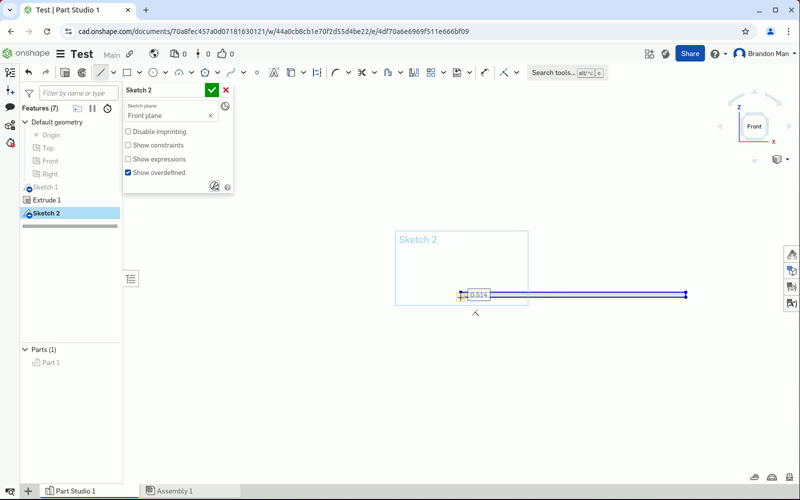
scroll(-6)
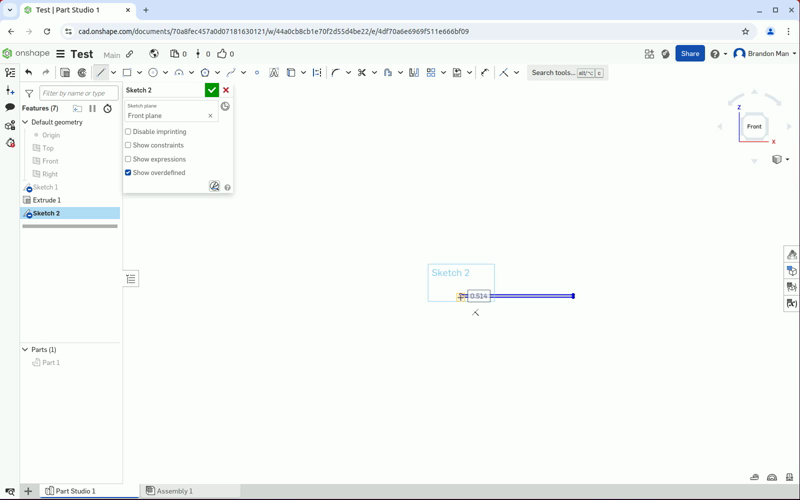
key(esc)
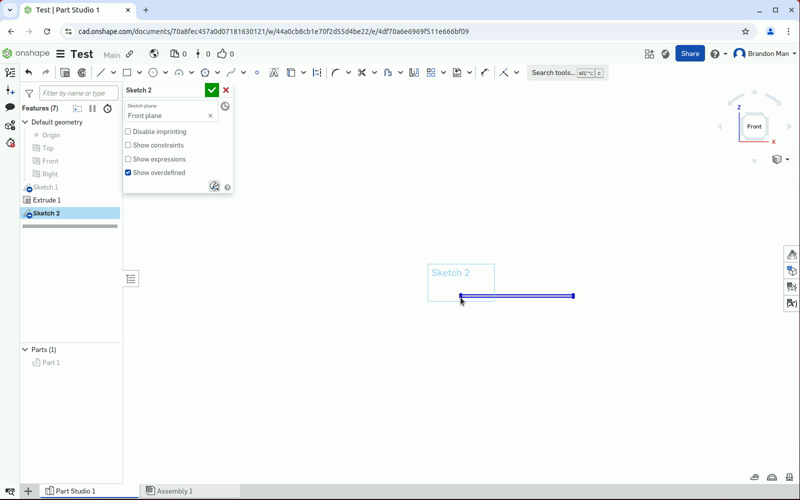
mouse_move(534, 296)
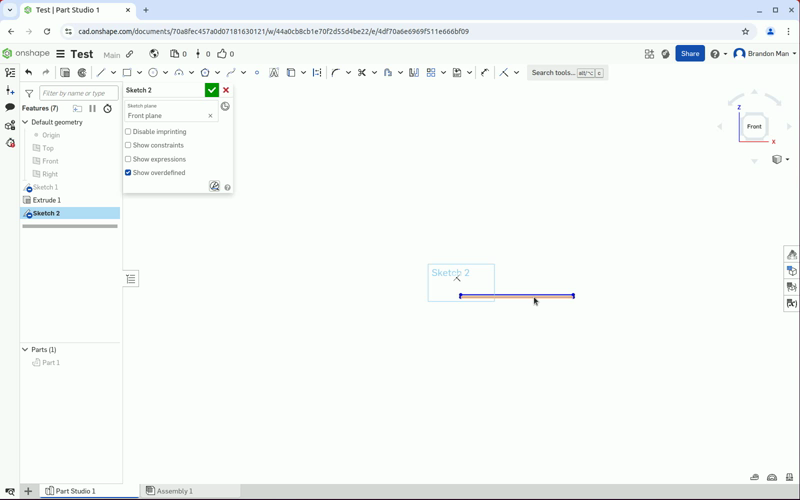
scroll(6)
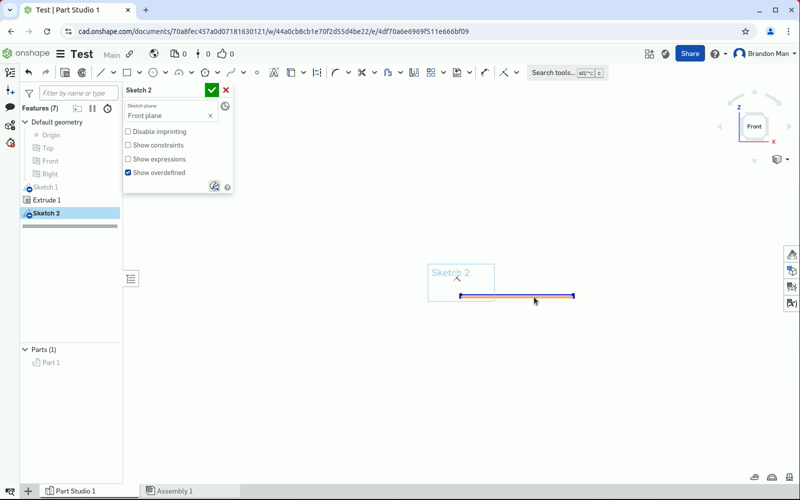
scroll(6)
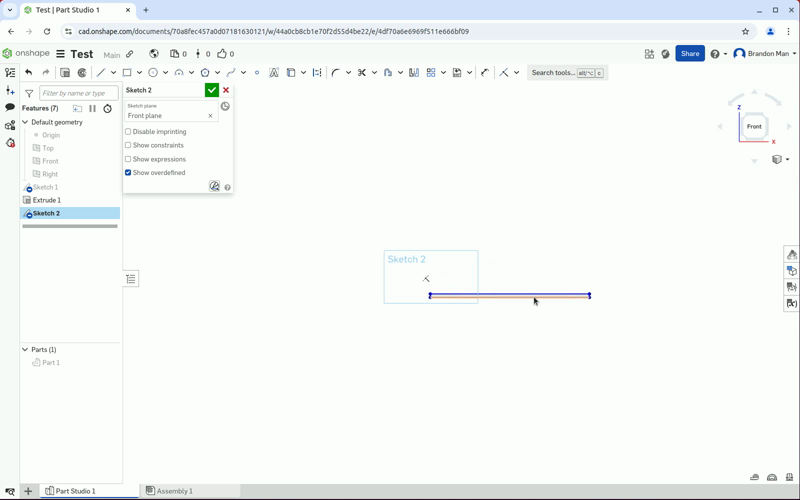
scroll(6)
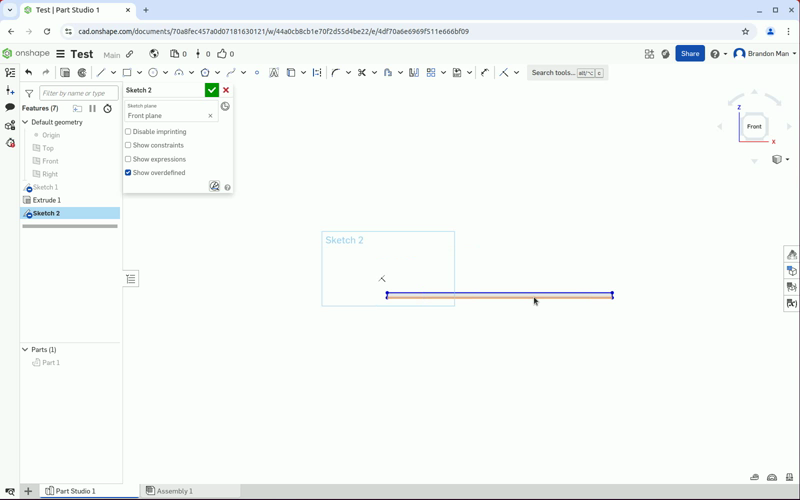
scroll(6)
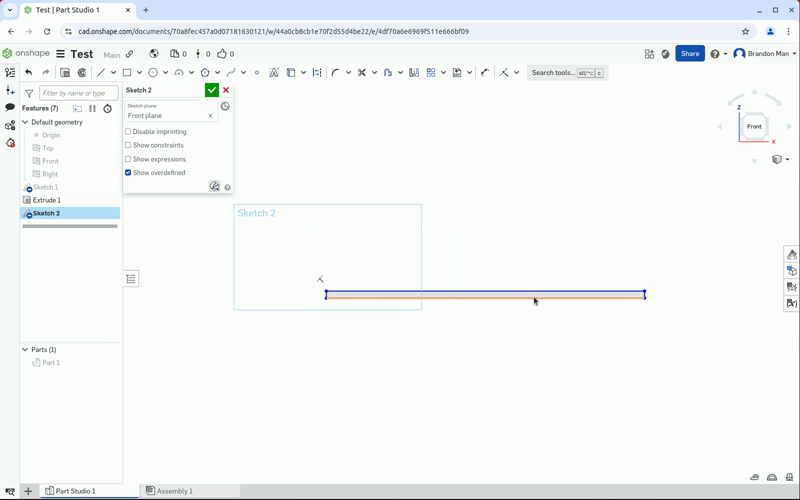
scroll(6)
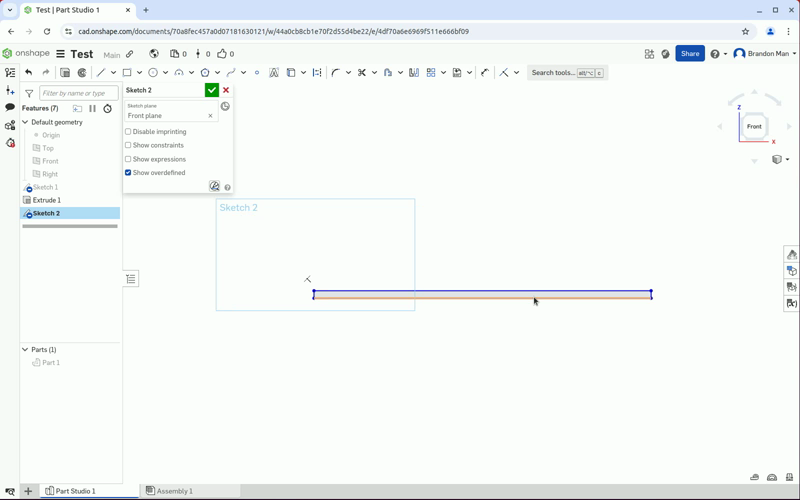
scroll(6)
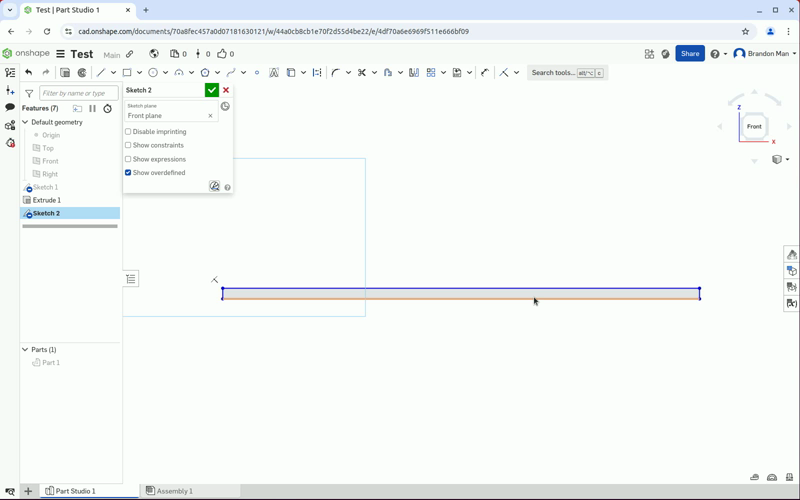
scroll(6)
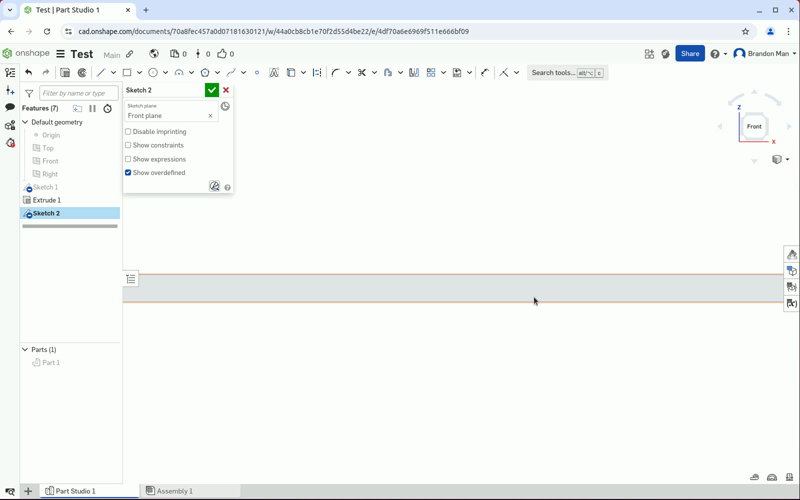
click(534, 296)
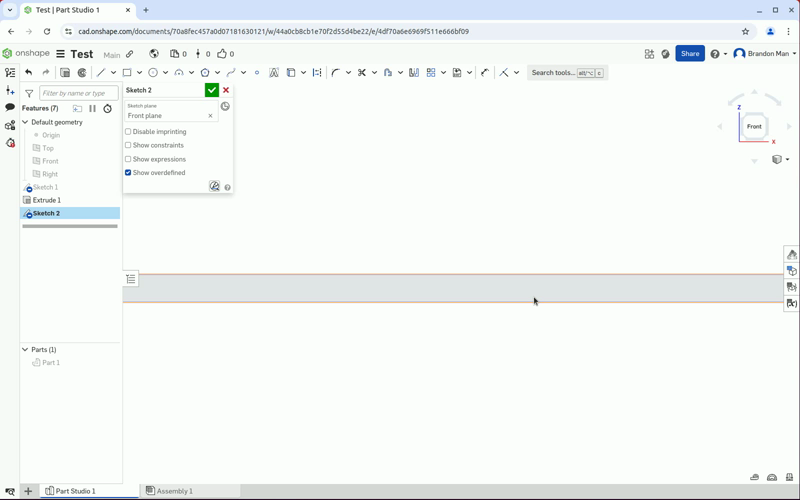
scroll(-6)
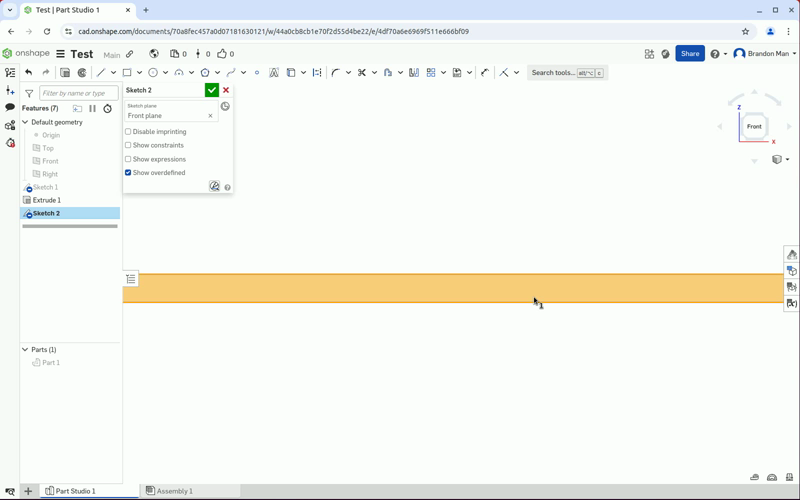
scroll(-6)
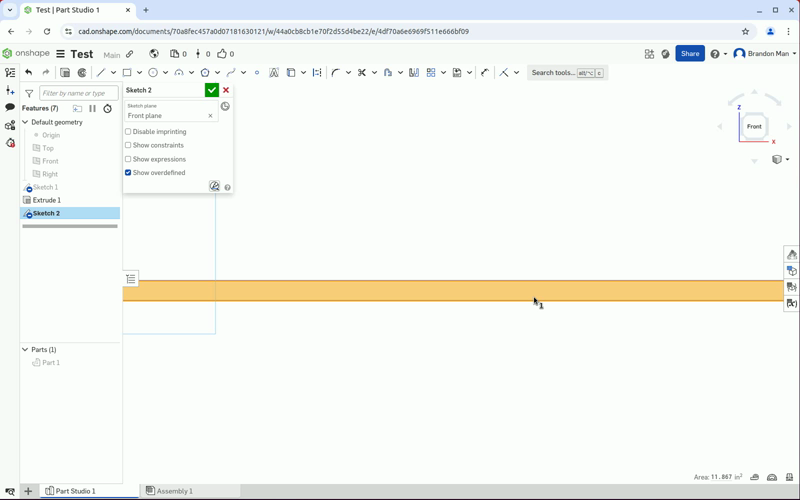
scroll(-6)
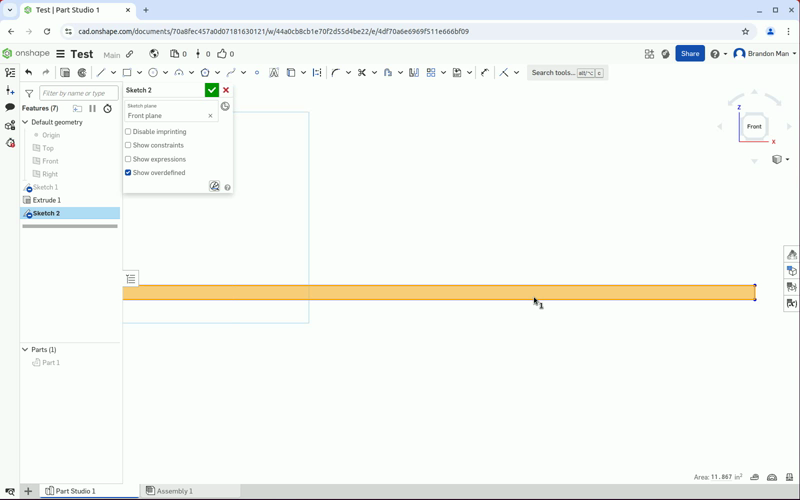
scroll(-6)
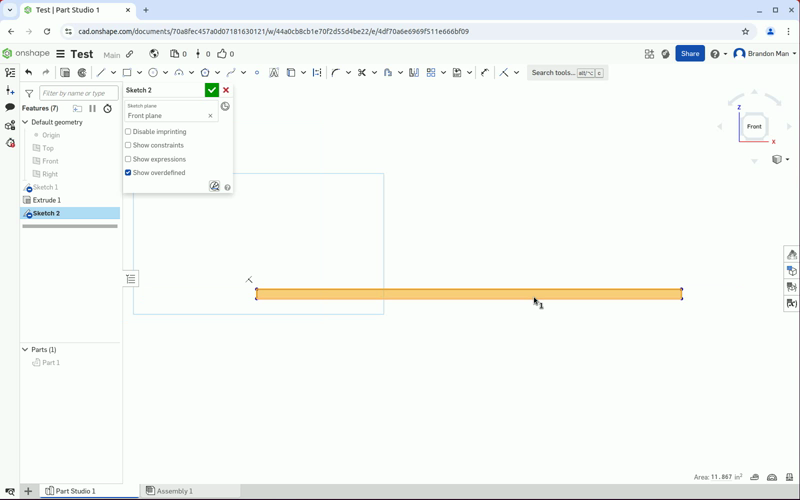
scroll(-6)
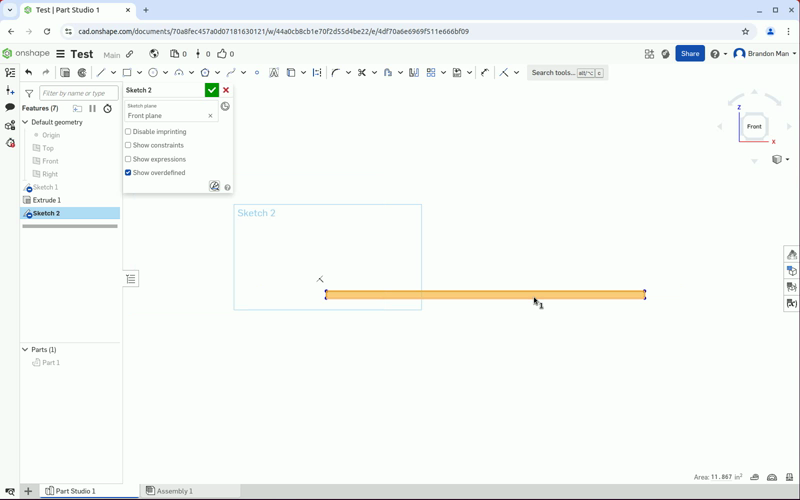
scroll(-6)
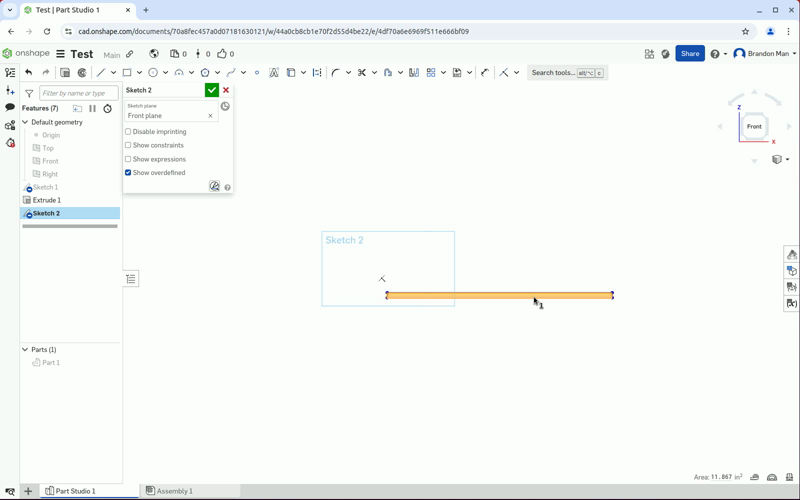
scroll(-6)
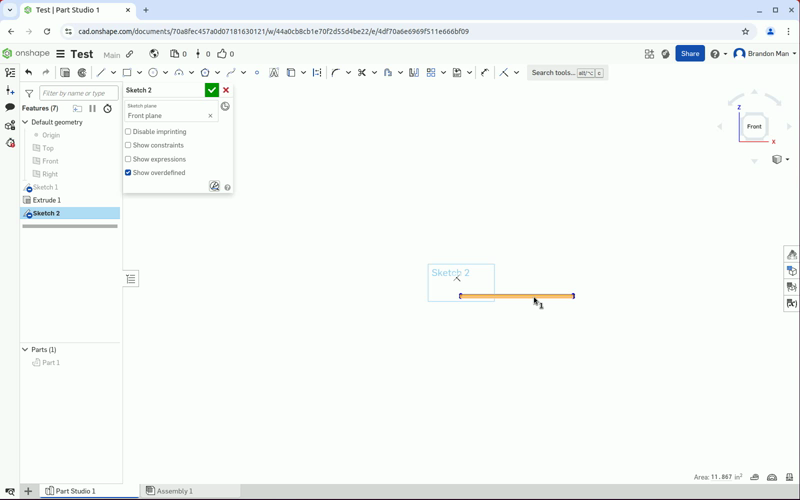
mouse_move(73, 352)
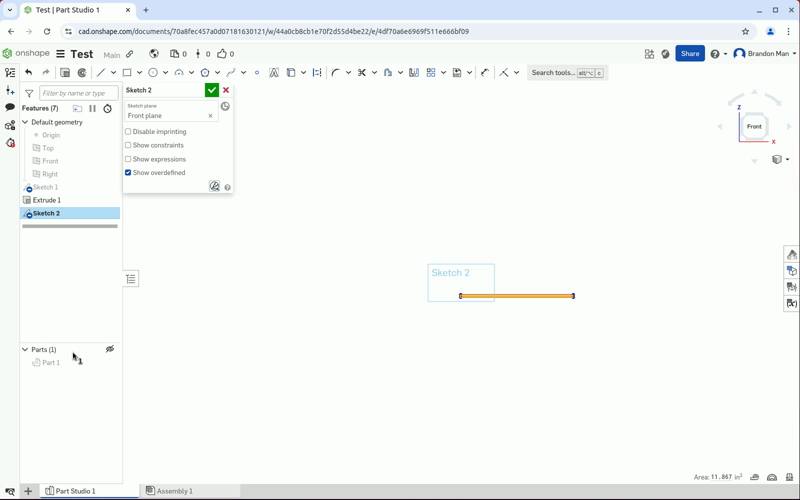
key(shift+y)
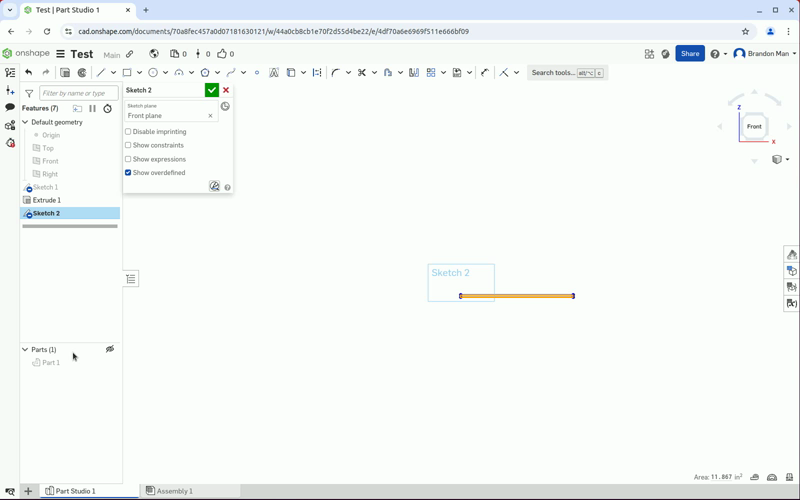
key(shift+e)
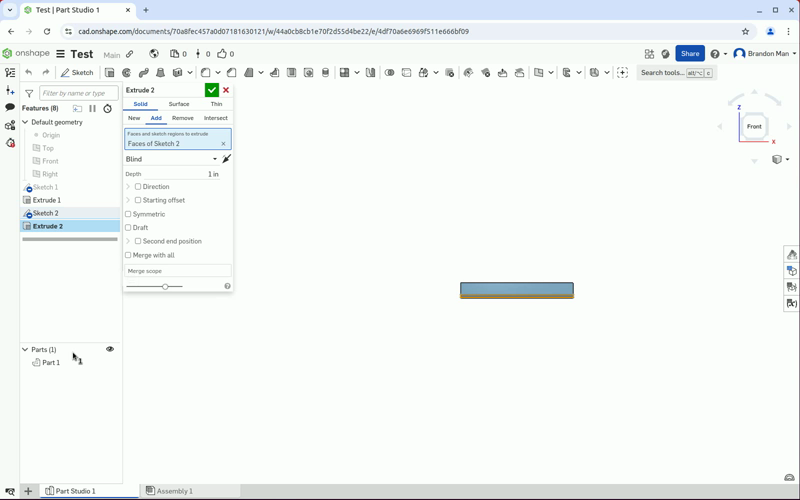
mouse_move(143, 106)
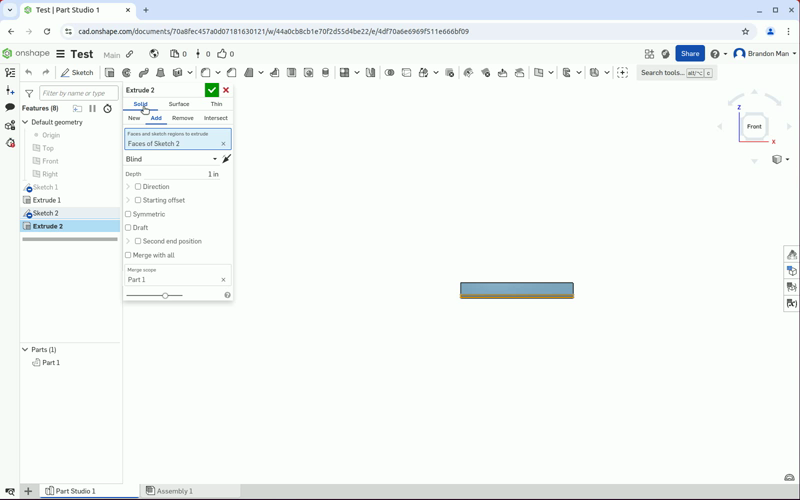
click(143, 106)
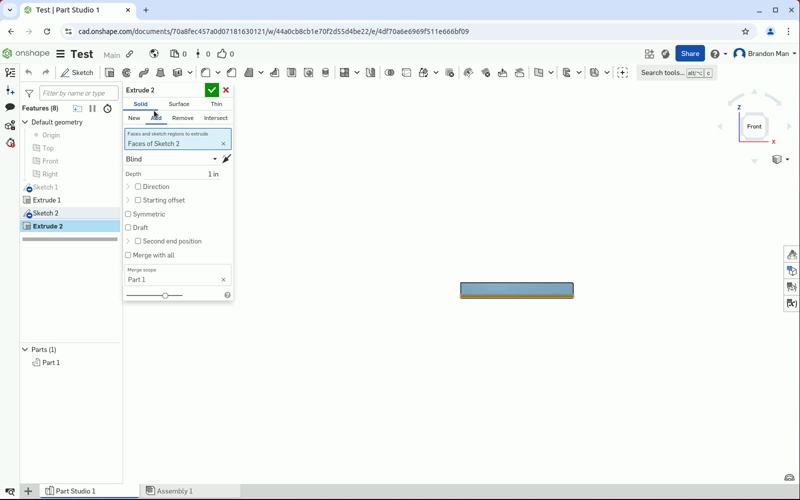
mouse_move(186, 120)
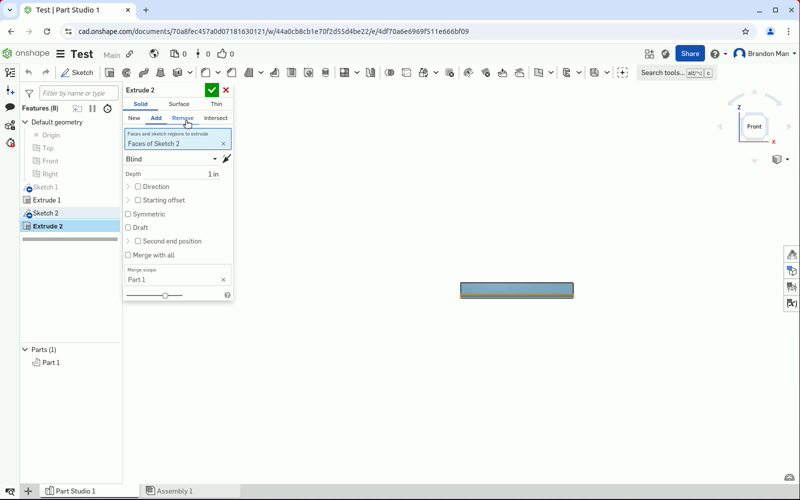
click(186, 120)
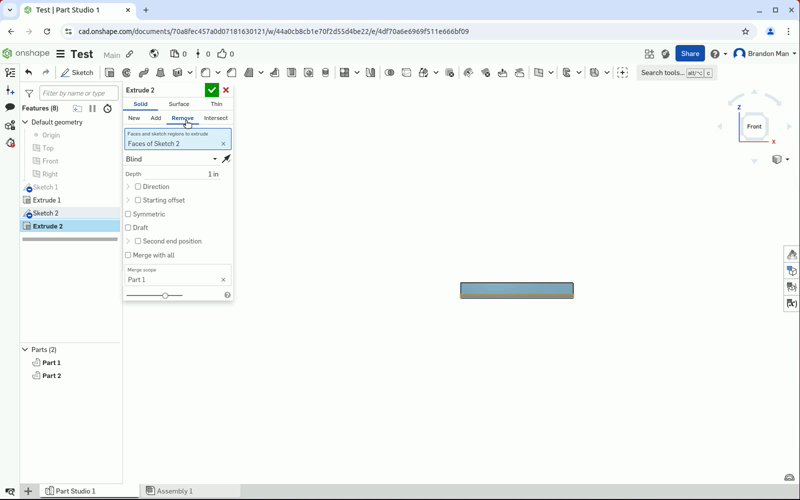
key(tab, 4)
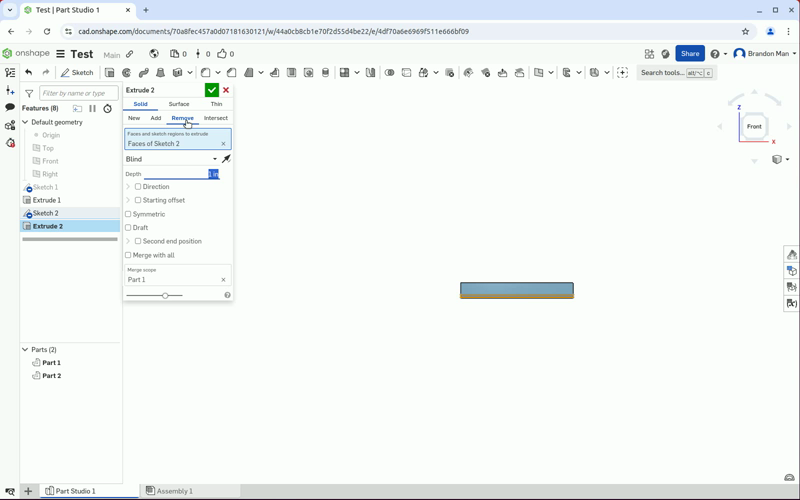
text(0.241)
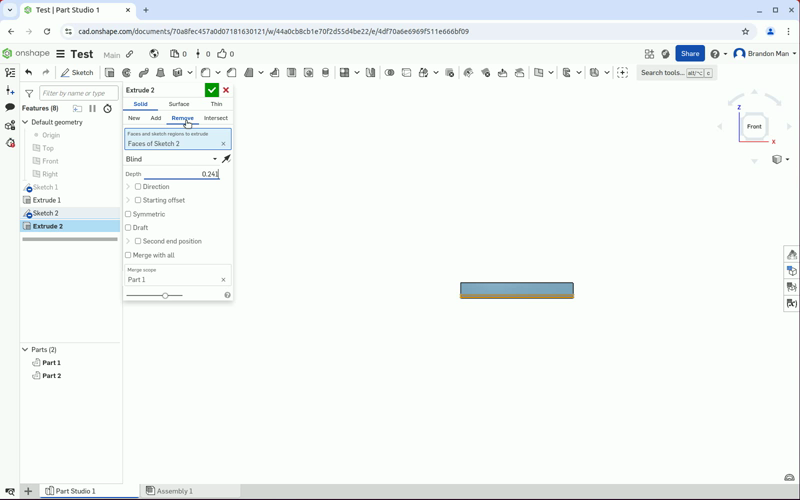
key(tab, 6)
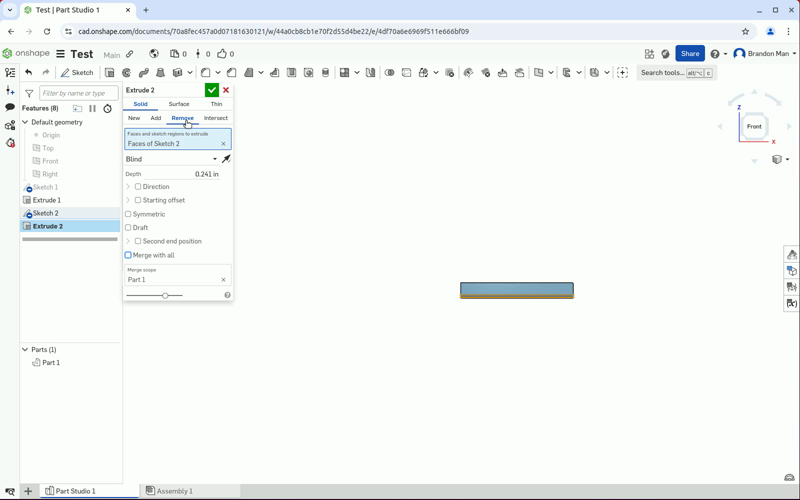
key(space)
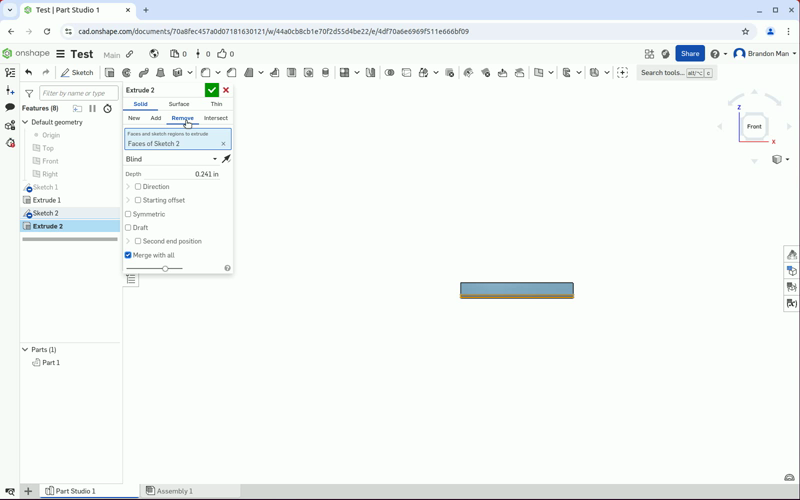
key(enter)
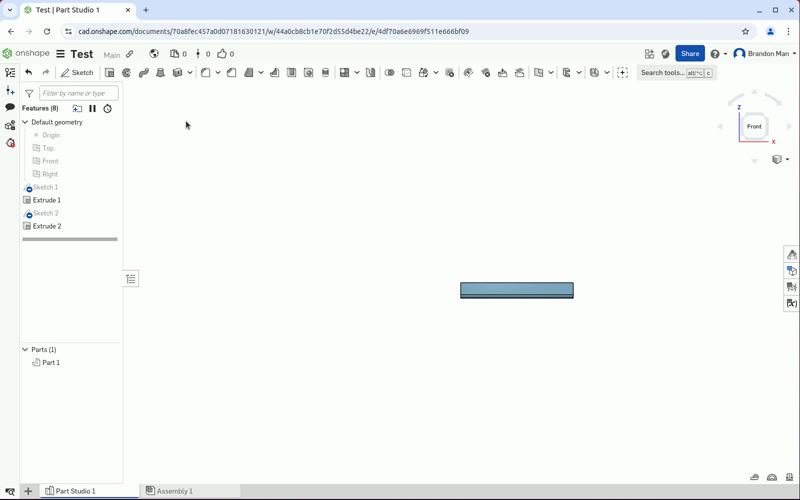
key(shift+h)
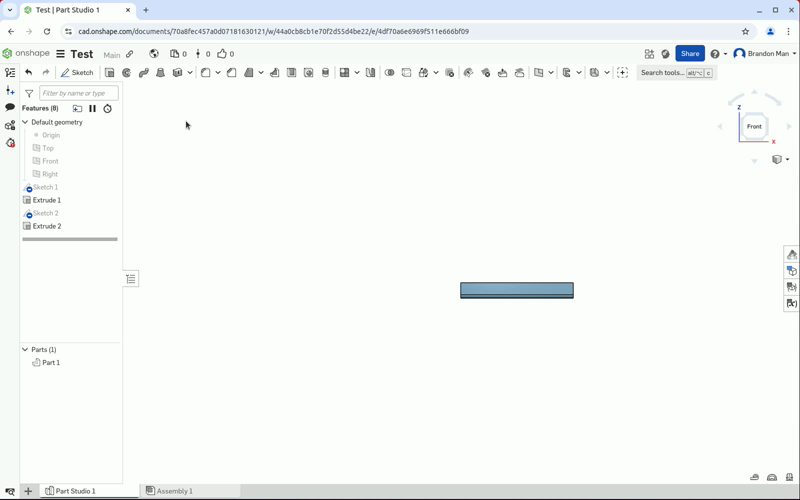
key(shift+h)
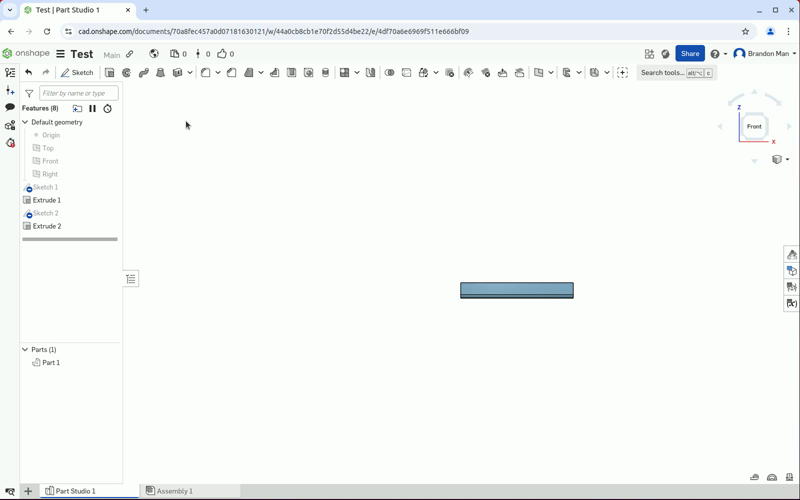
key(shift+7)
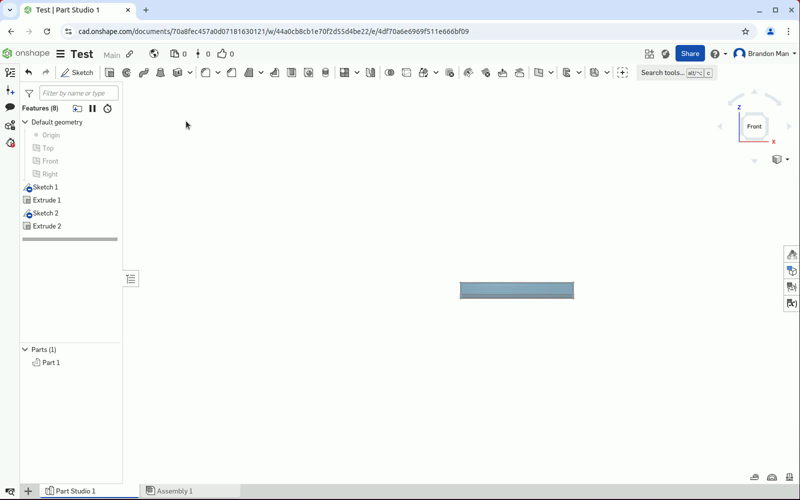
key(left, 2)
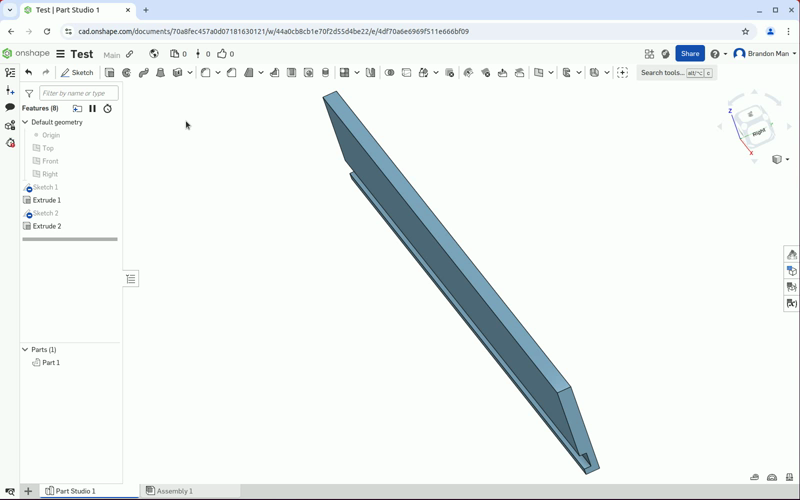
key(down, 2)
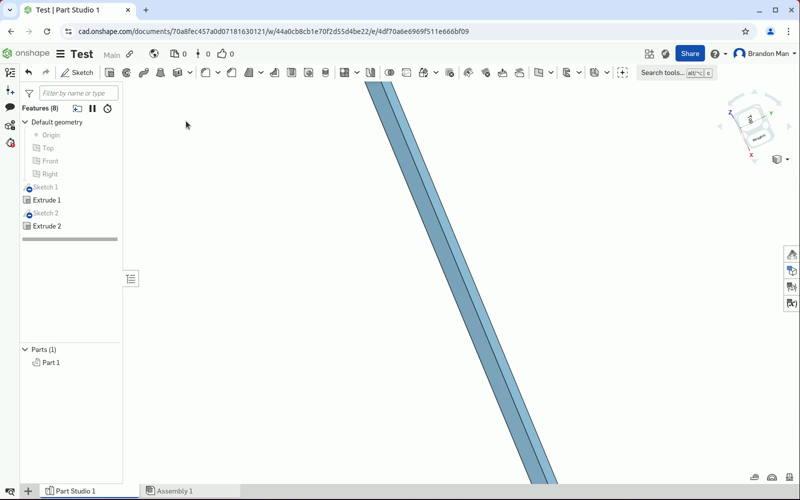
key(up, 2)
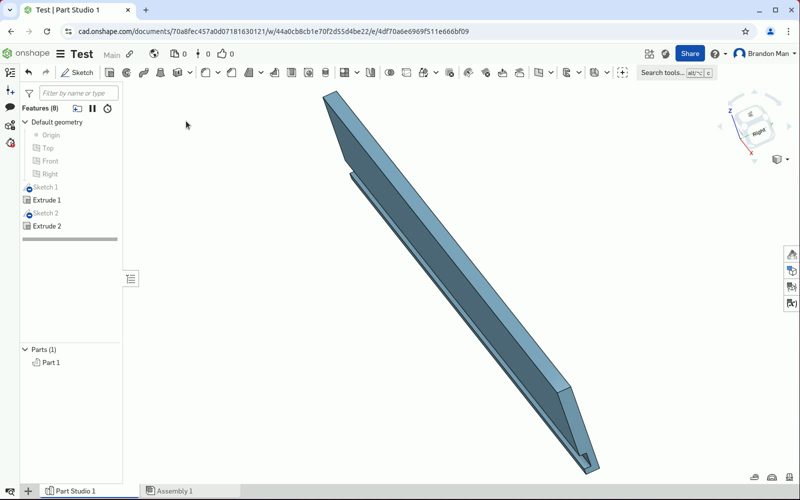
key(right, 2)
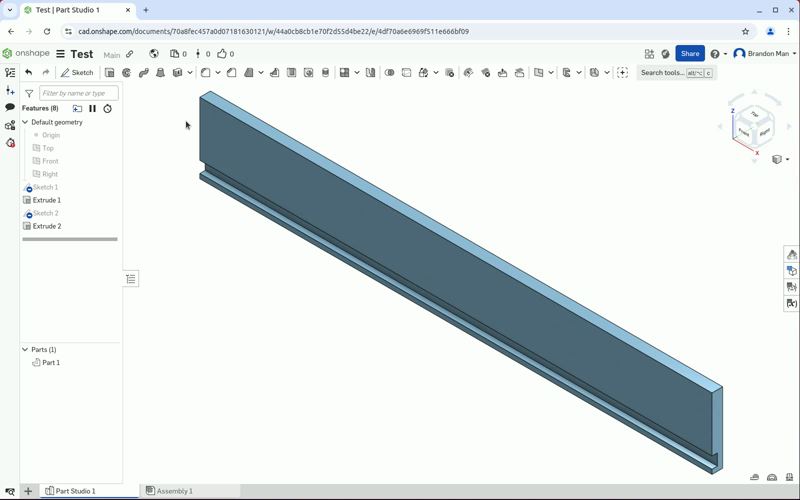
mouse_move(73, 189)
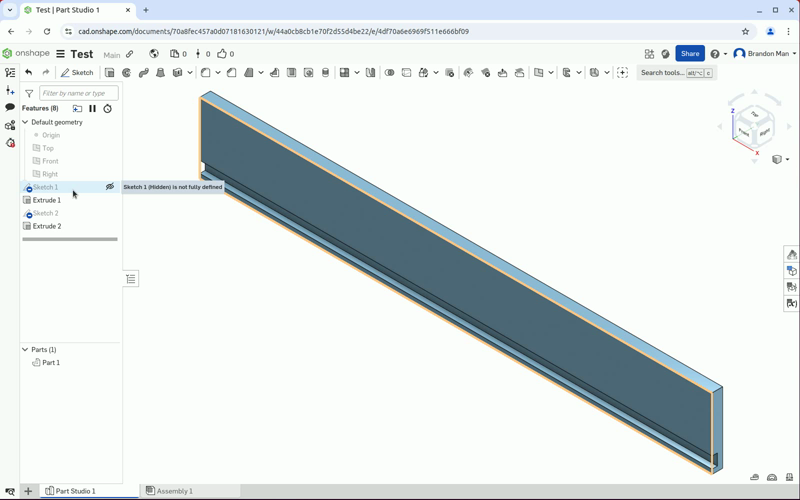
click(73, 189)